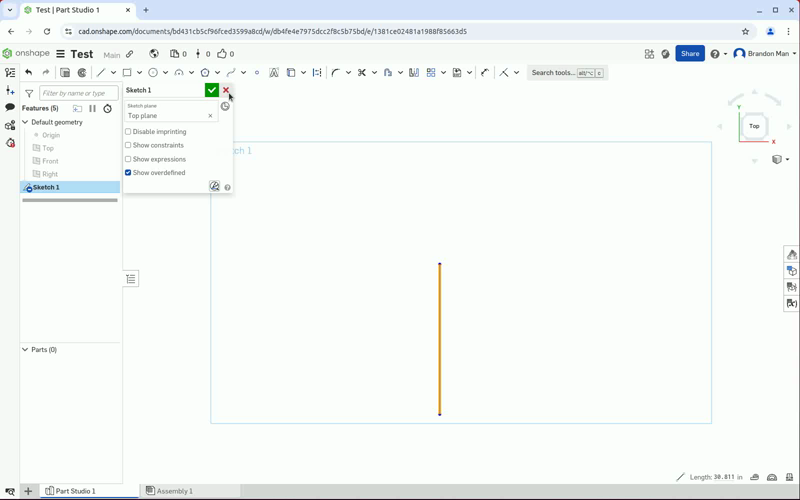
key(shift+h)
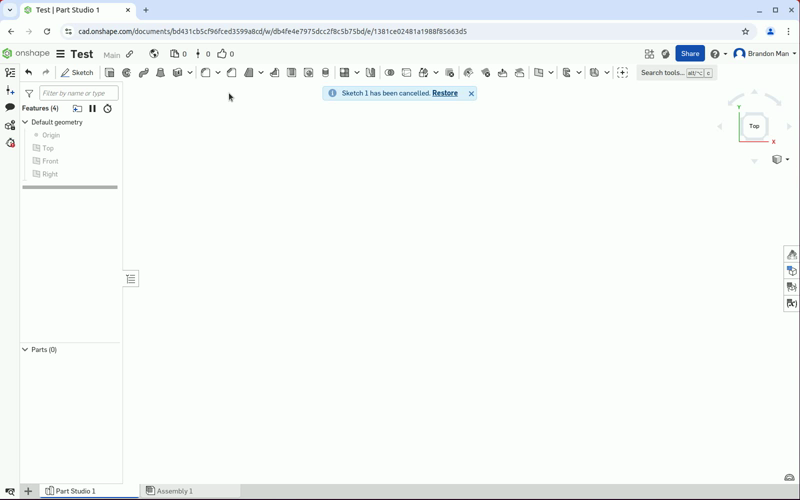
mouse_move(73, 352)
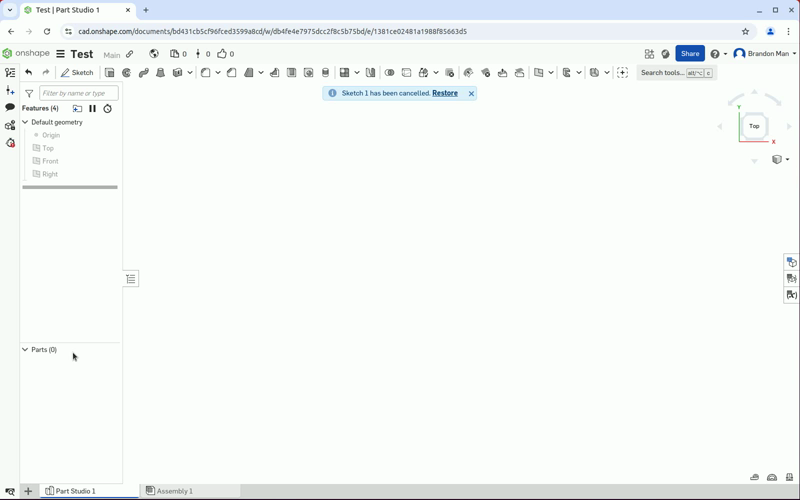
key(y)
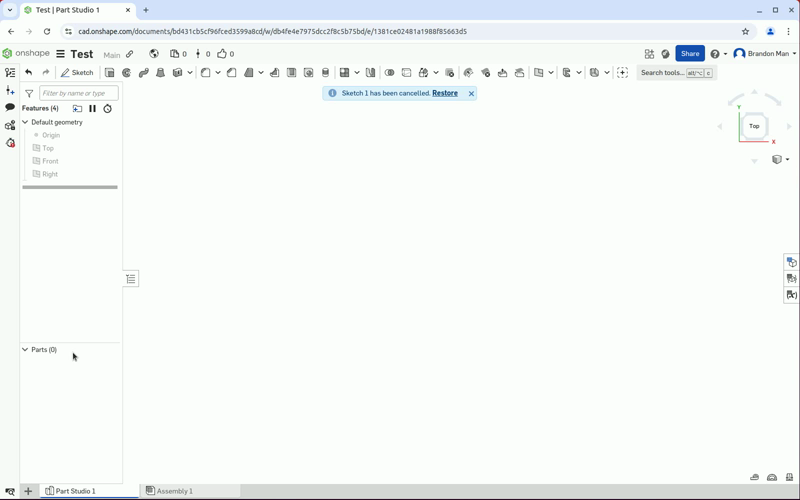
key(shift+p)
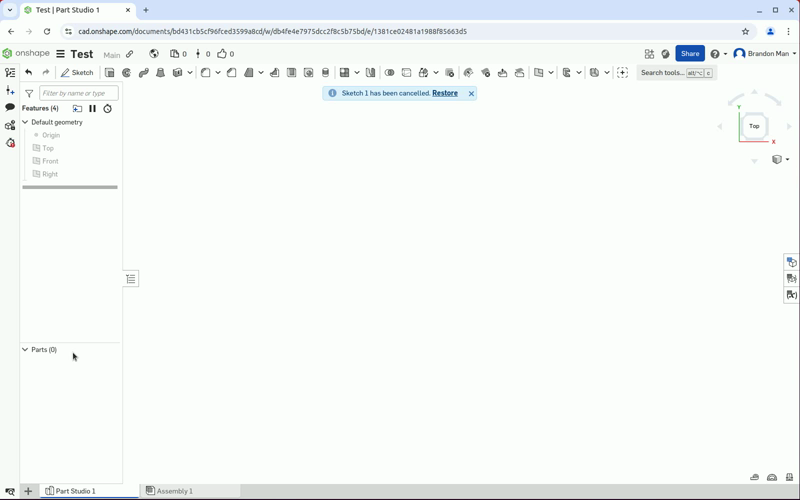
key(space)
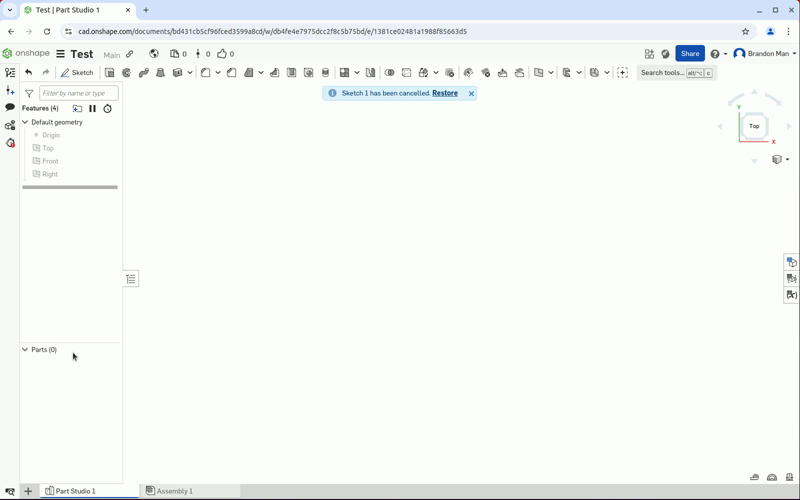
key_down(shift)
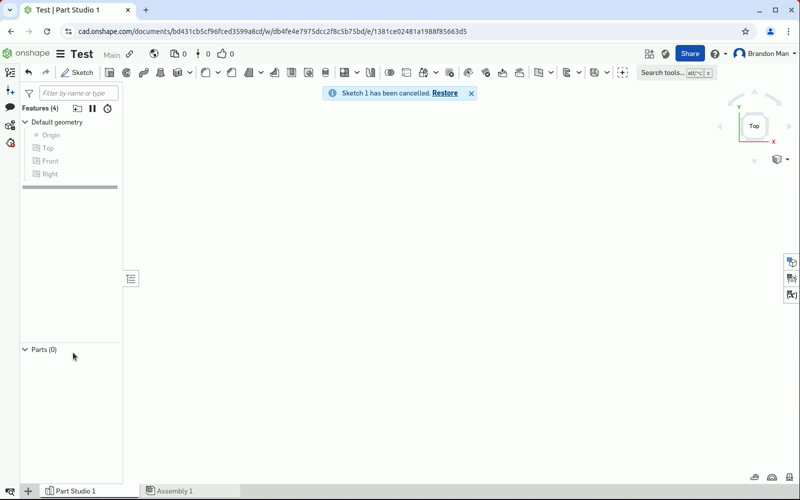
key(up)
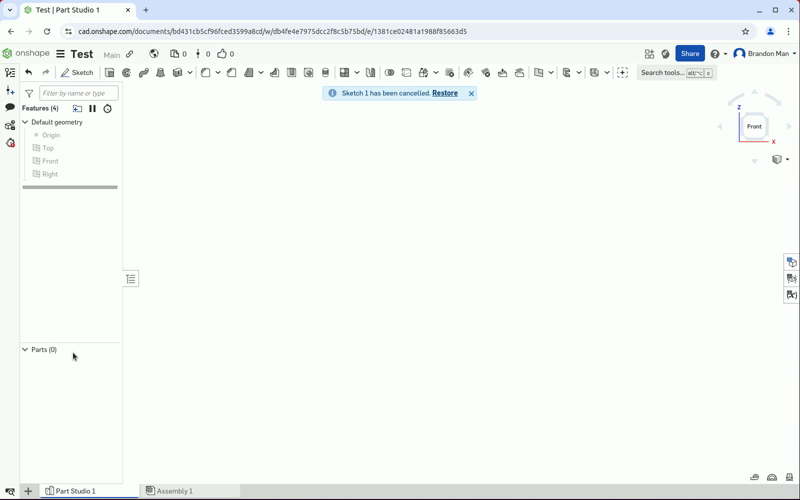
key_up(shift)
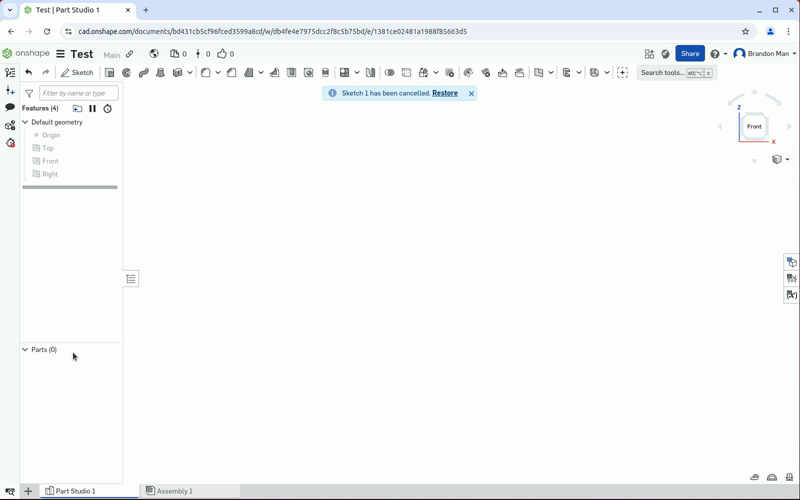
mouse_move(73, 352)
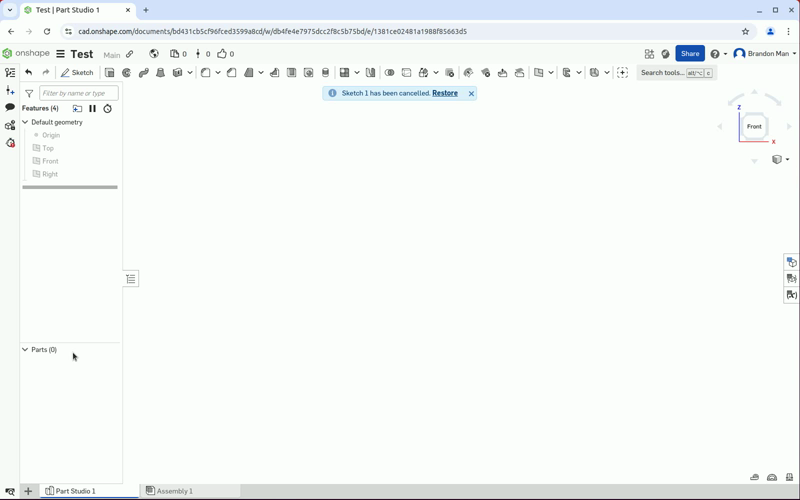
key(shift+y)
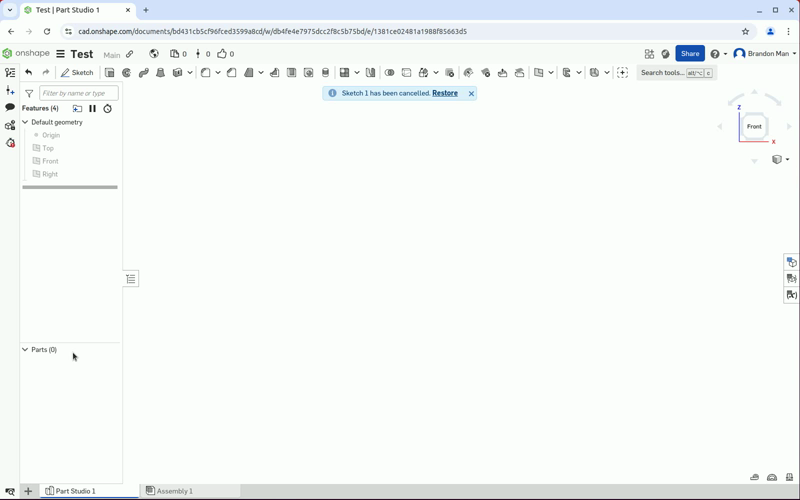
key(shift+s)
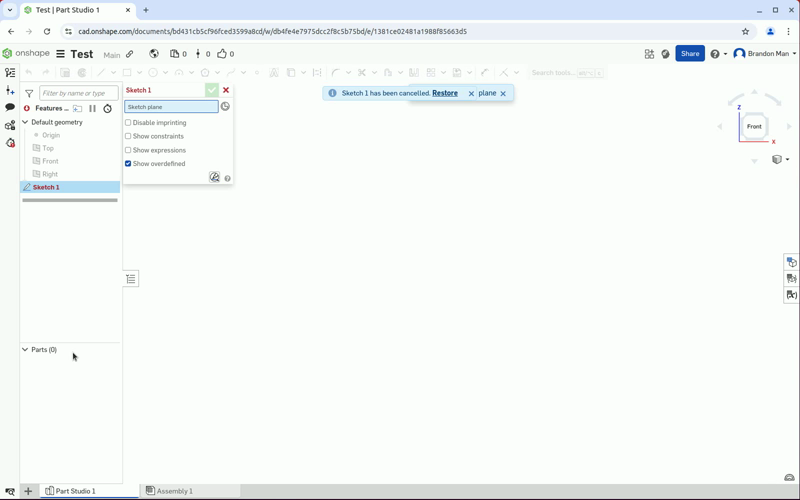
mouse_move(73, 163)
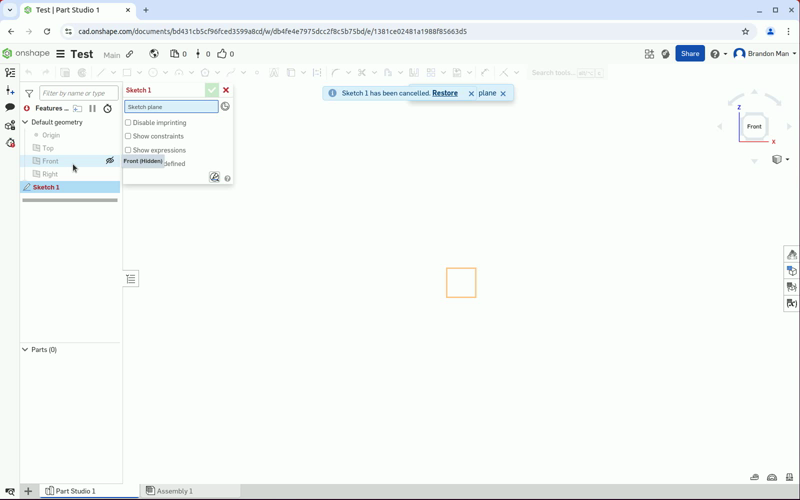
click(73, 163)
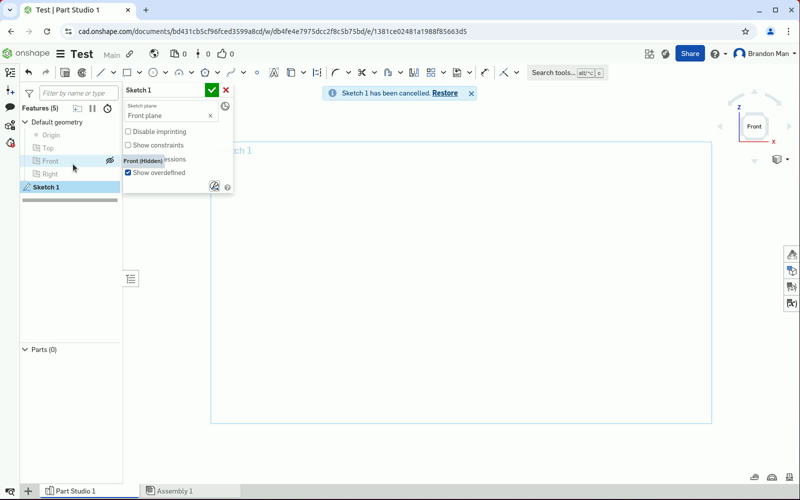
mouse_move(73, 352)
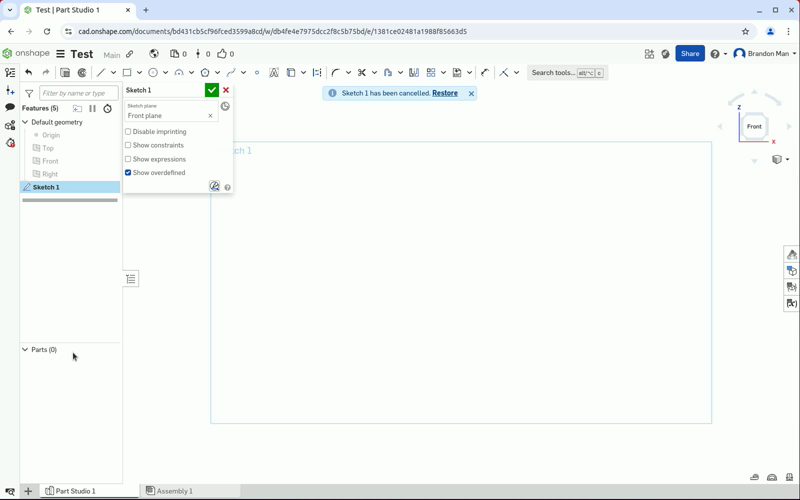
key(y)
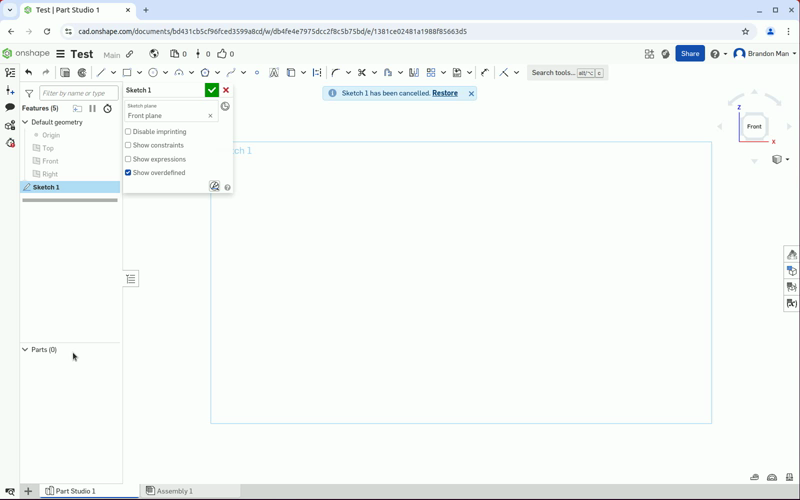
key(l)
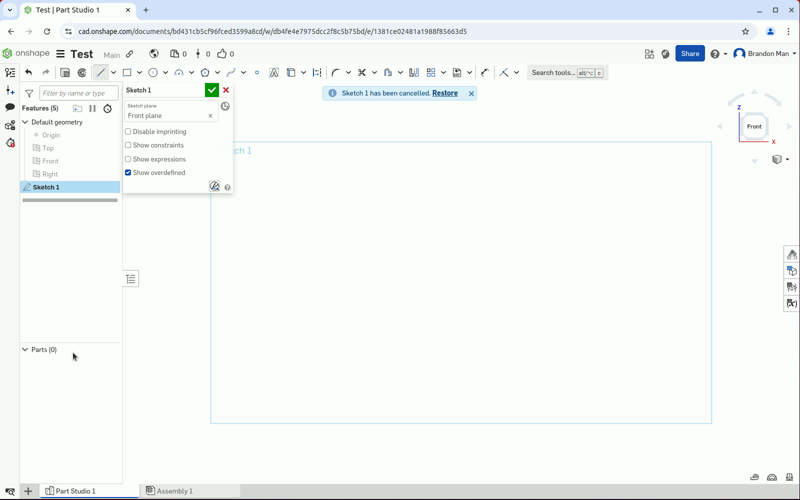
key_down(shift)
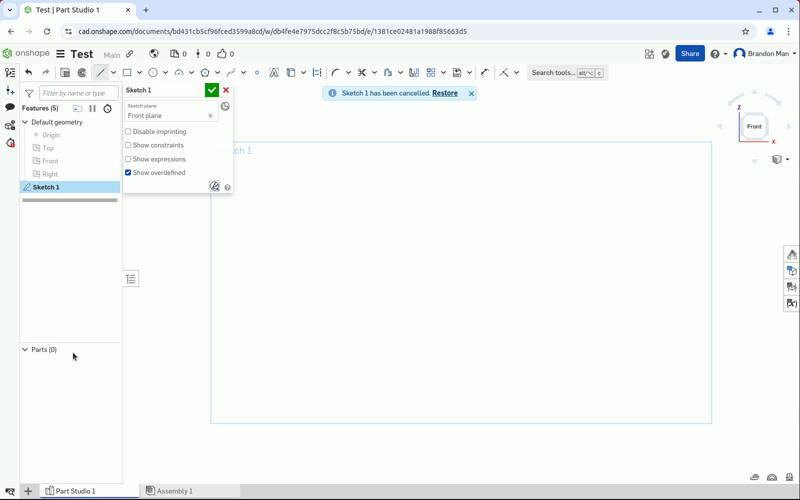
mouse_move(460, 395)
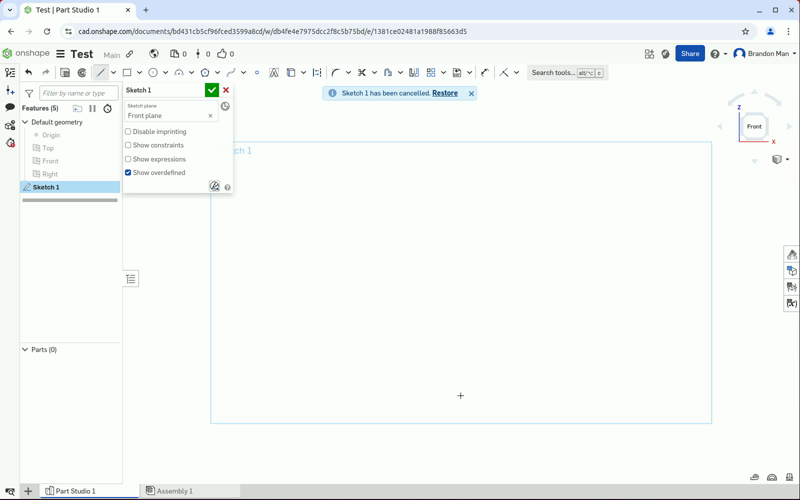
click(460, 395)
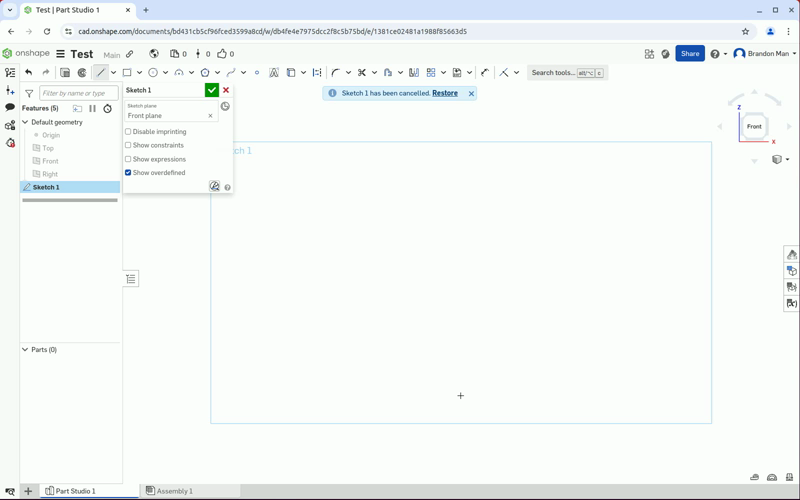
key_up(shift)
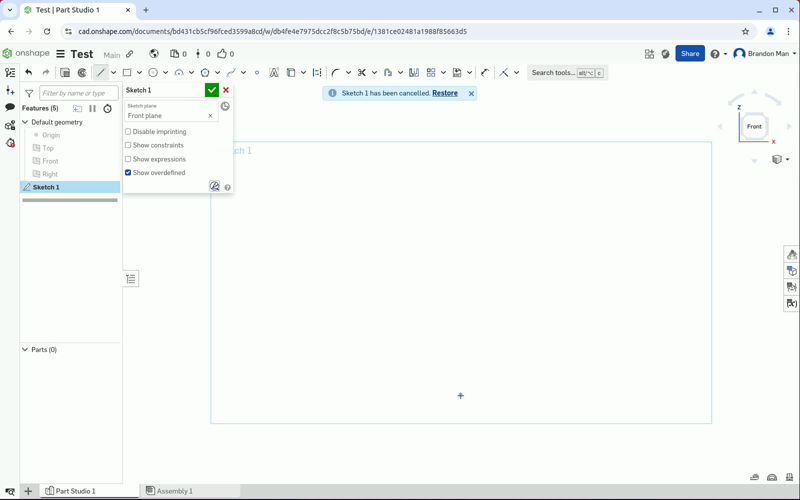
key_down(shift)
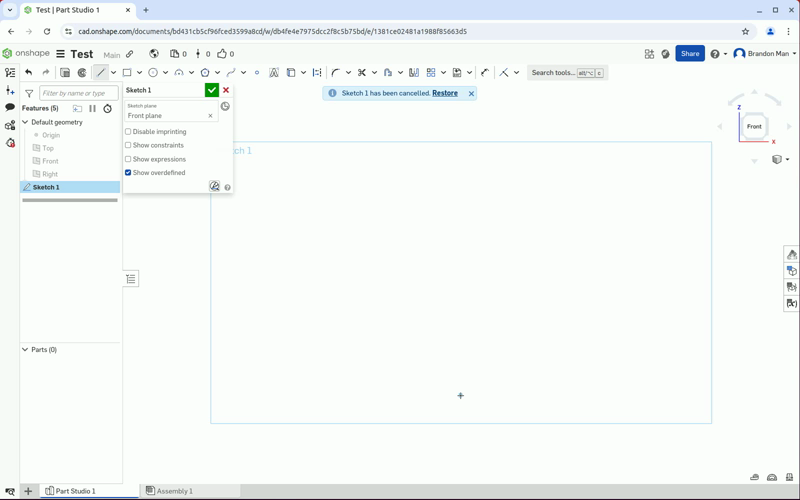
mouse_move(490, 395)
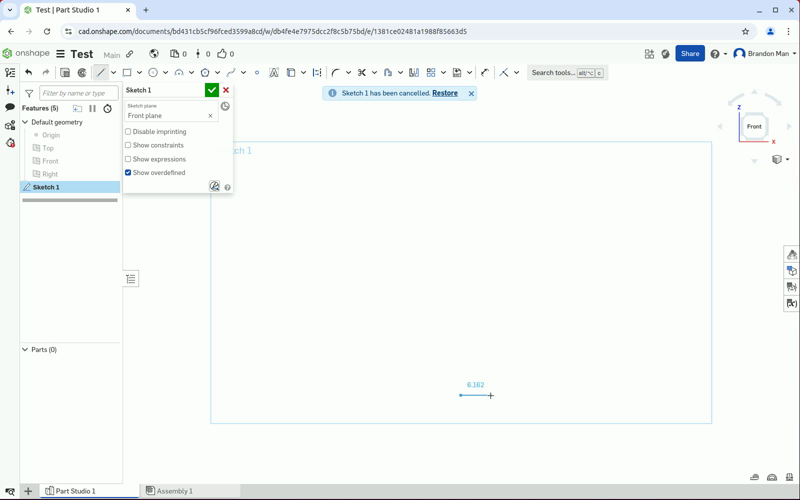
mouse_move(518, 395)
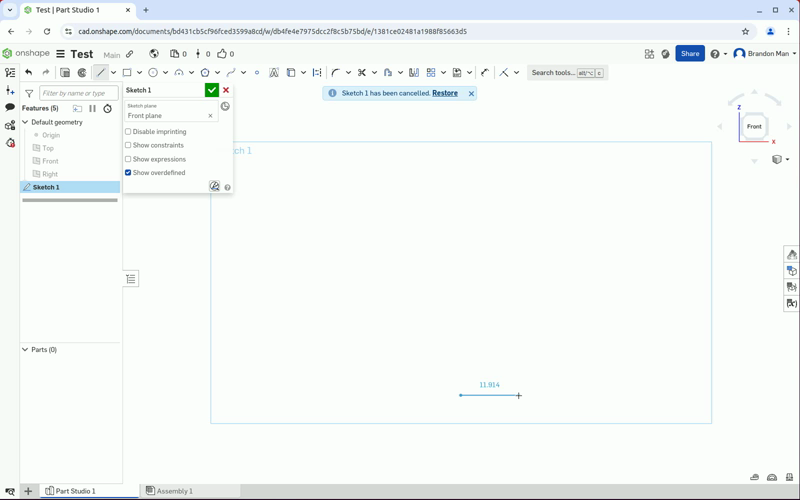
click(518, 395)
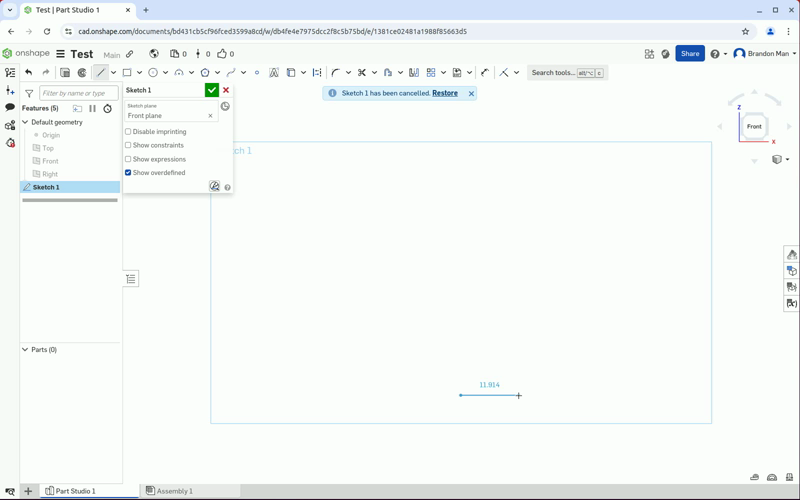
key_up(shift)
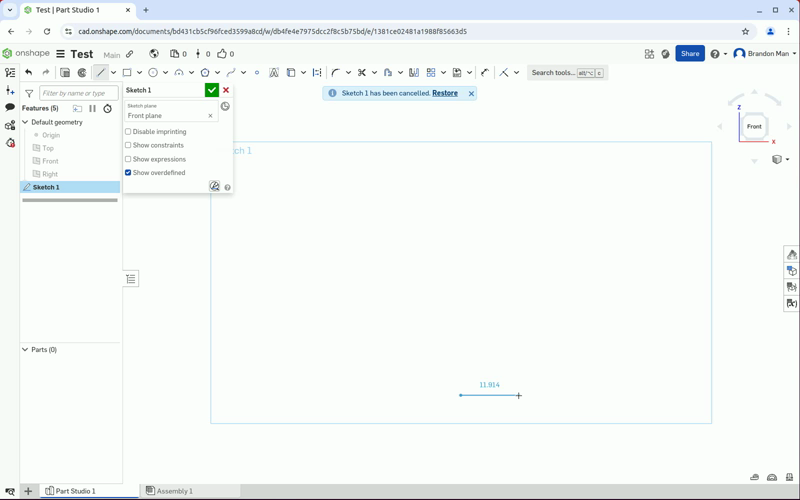
key_down(shift)
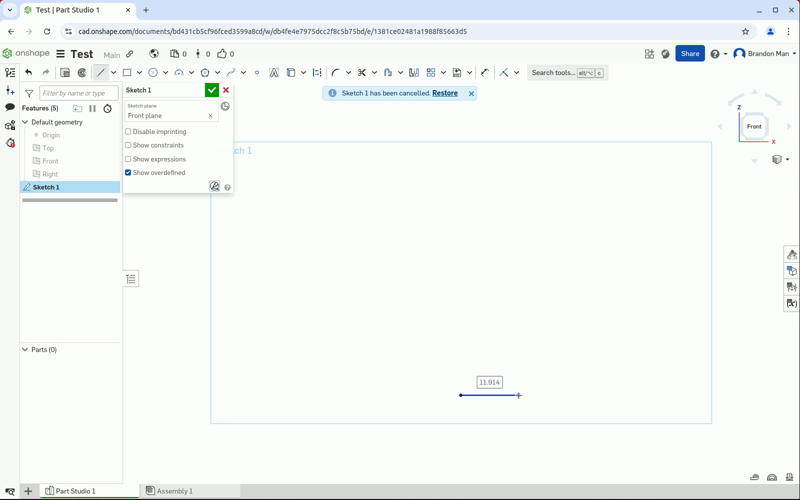
mouse_move(518, 282)
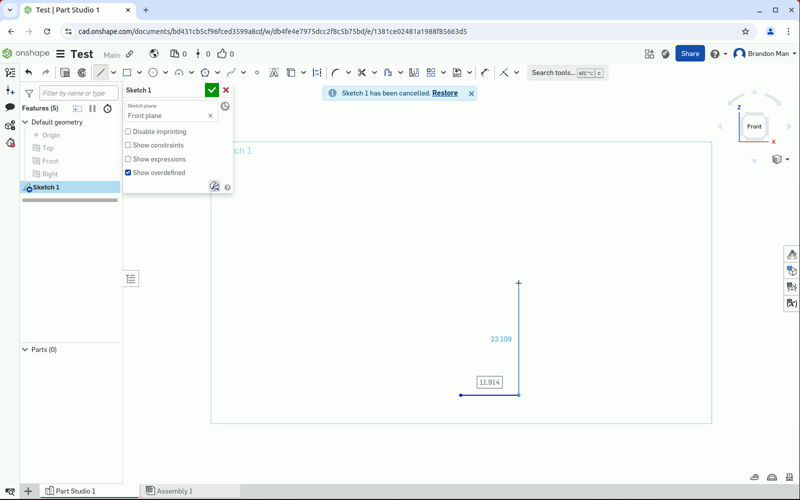
click(518, 282)
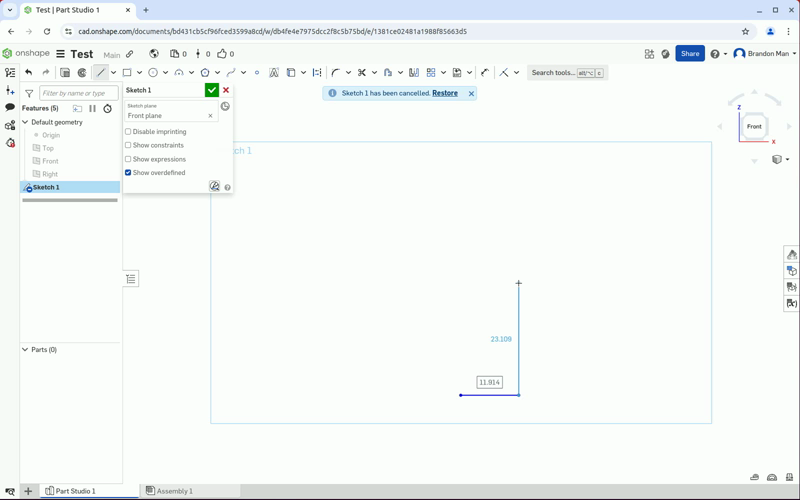
key_up(shift)
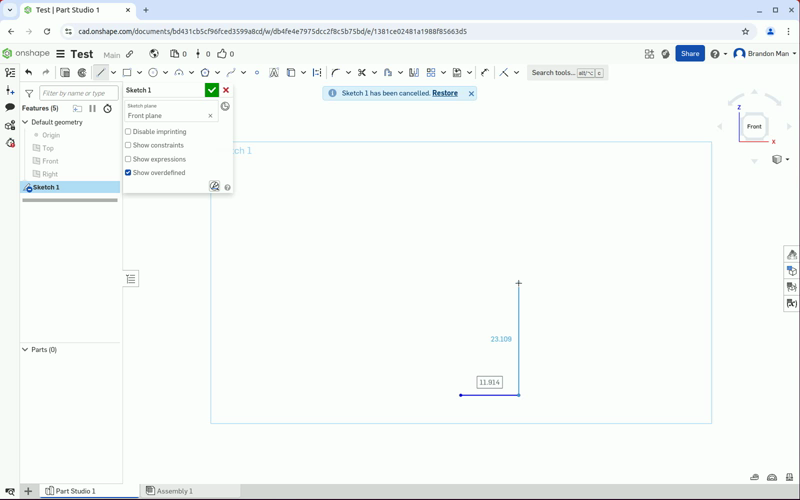
key_down(shift)
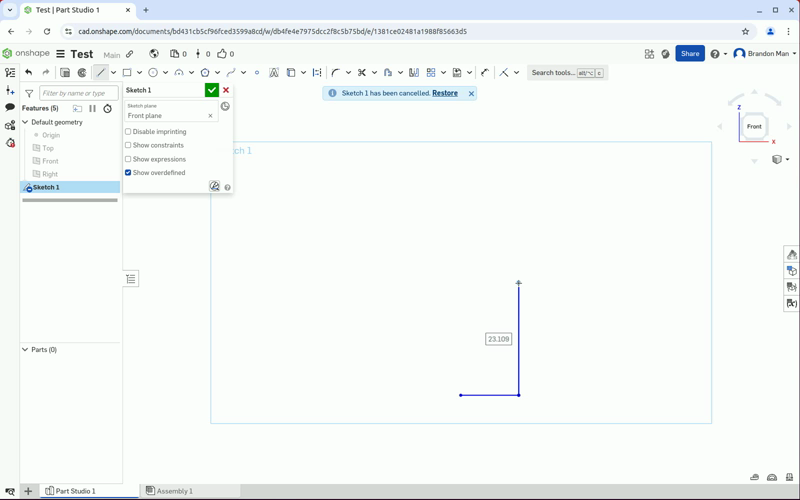
mouse_move(548, 282)
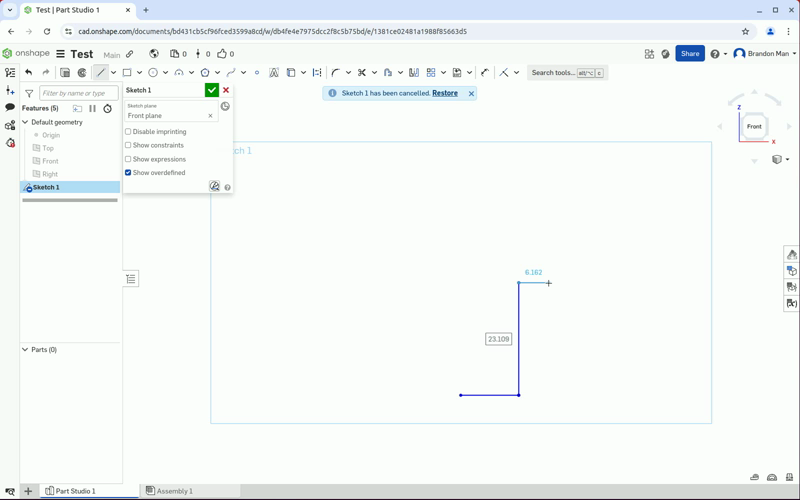
mouse_move(460, 282)
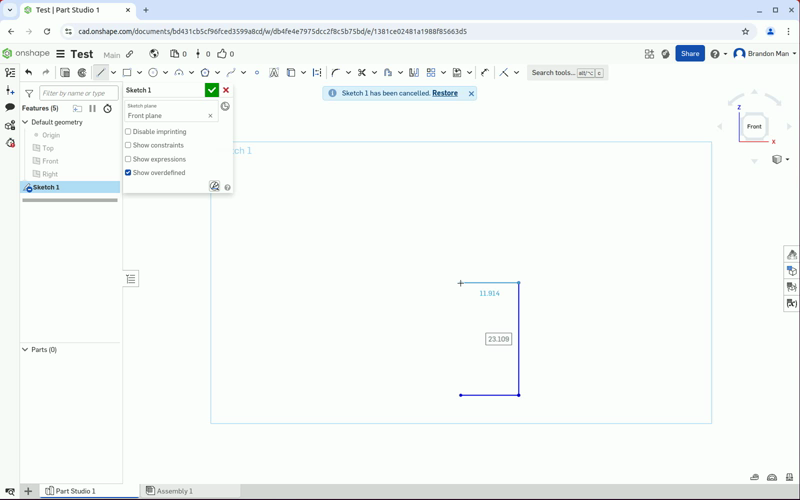
click(460, 282)
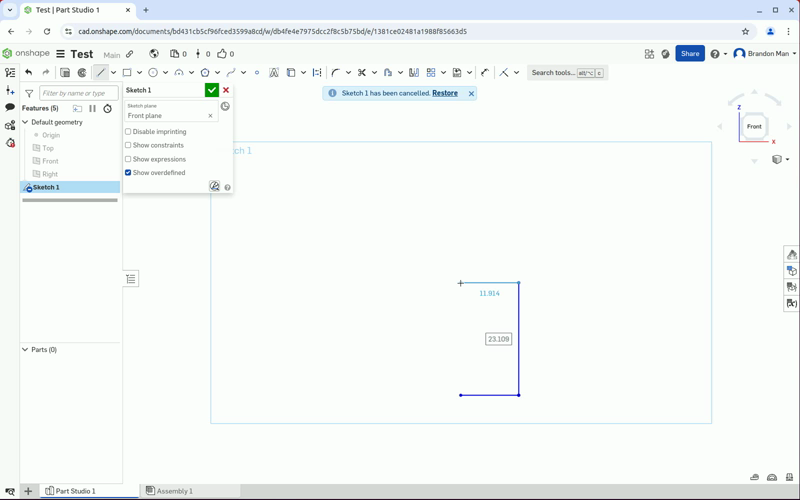
key_up(shift)
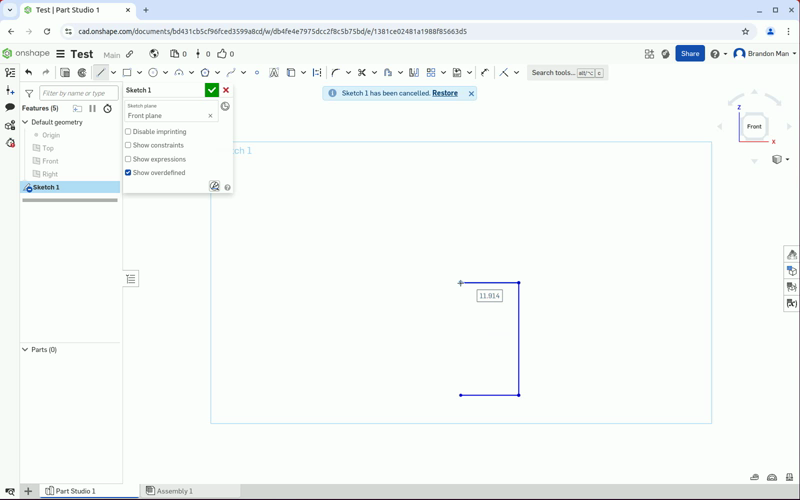
key_down(shift)
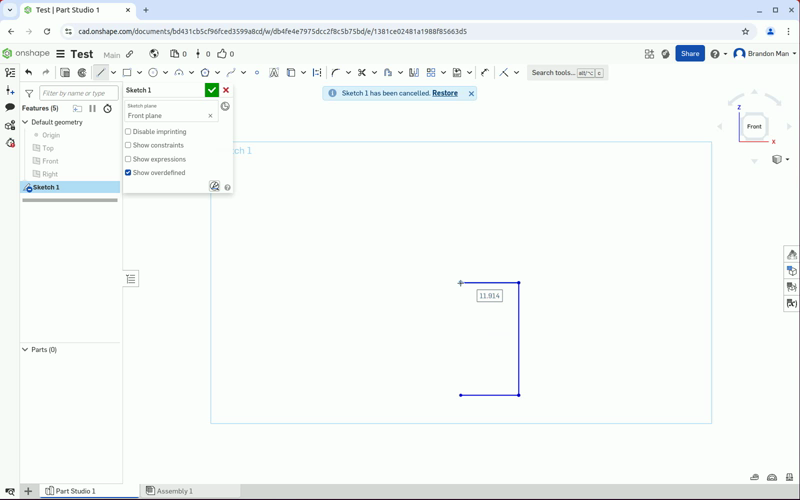
mouse_move(460, 395)
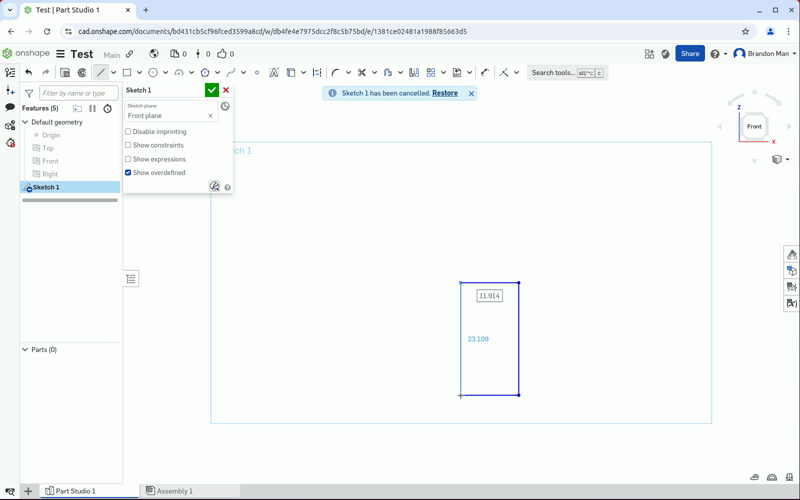
key_up(shift)
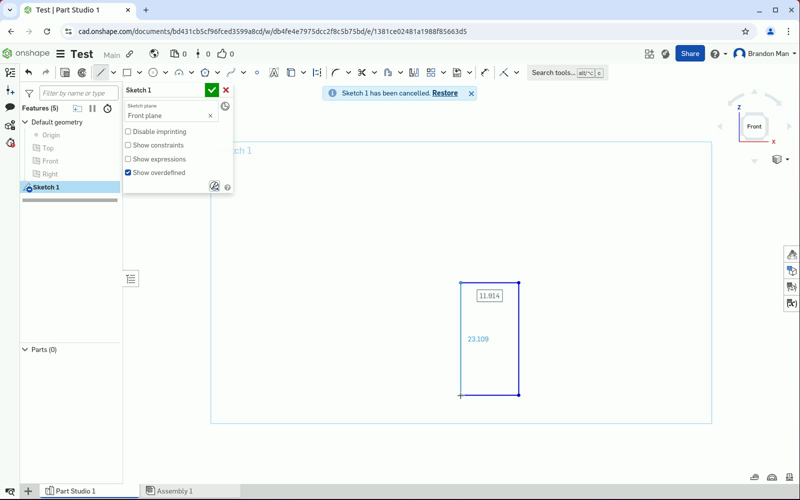
click(460, 395)
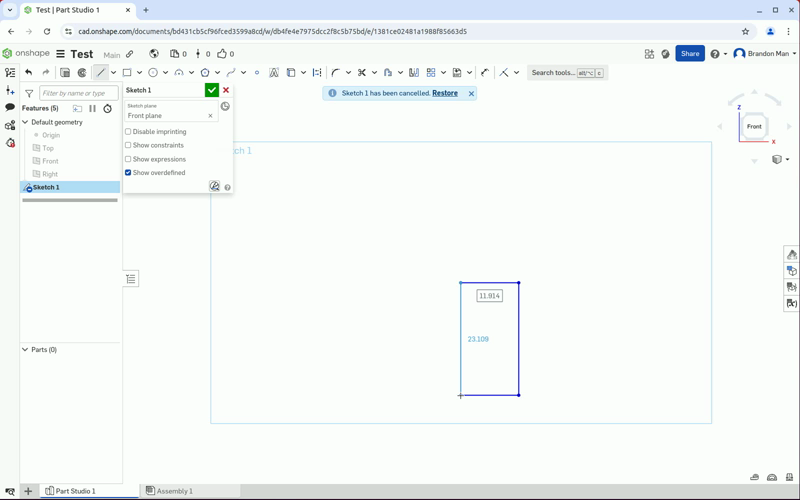
key(esc)
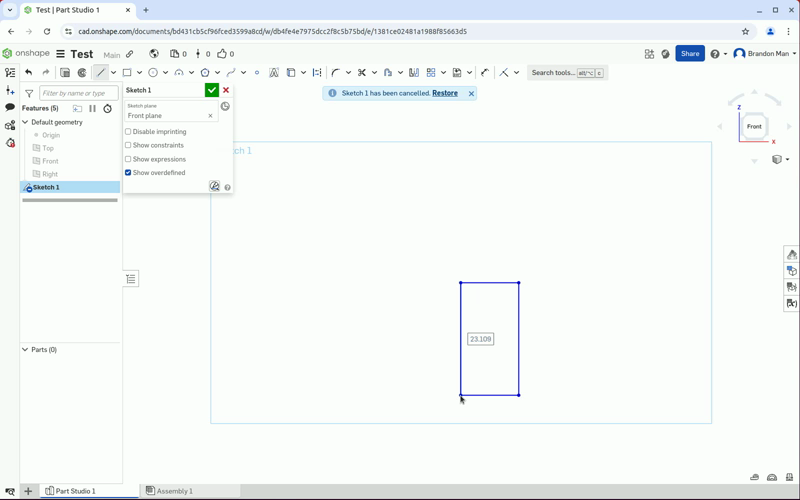
mouse_move(509, 315)
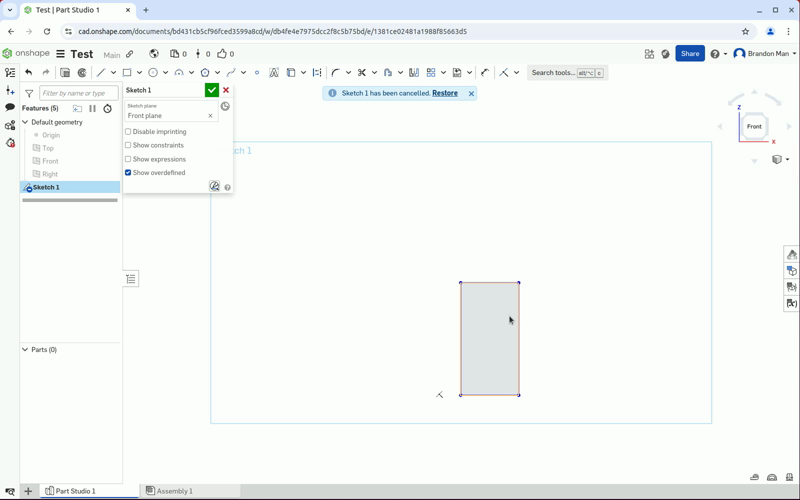
click(509, 315)
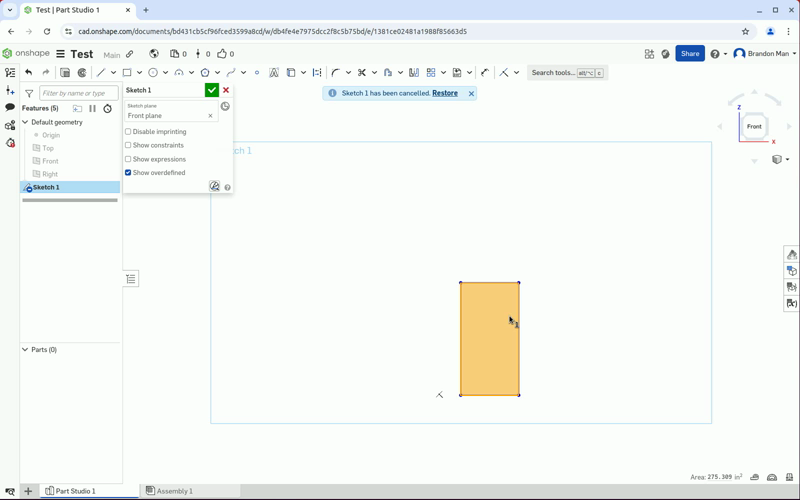
mouse_move(73, 352)
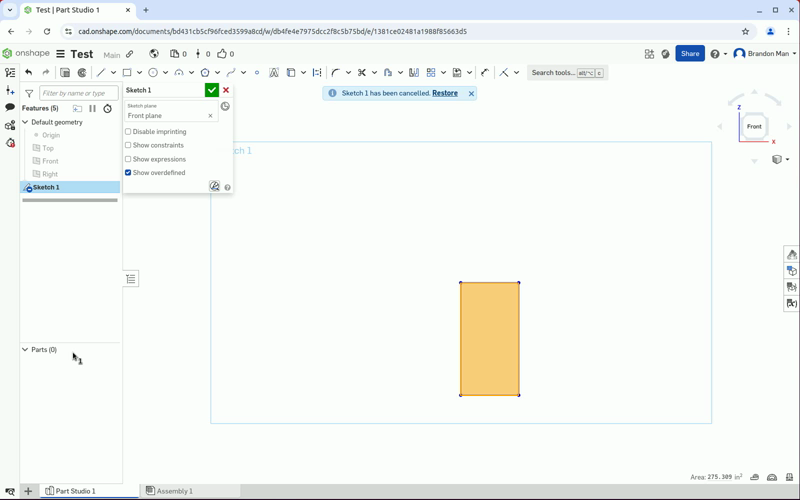
key(shift+y)
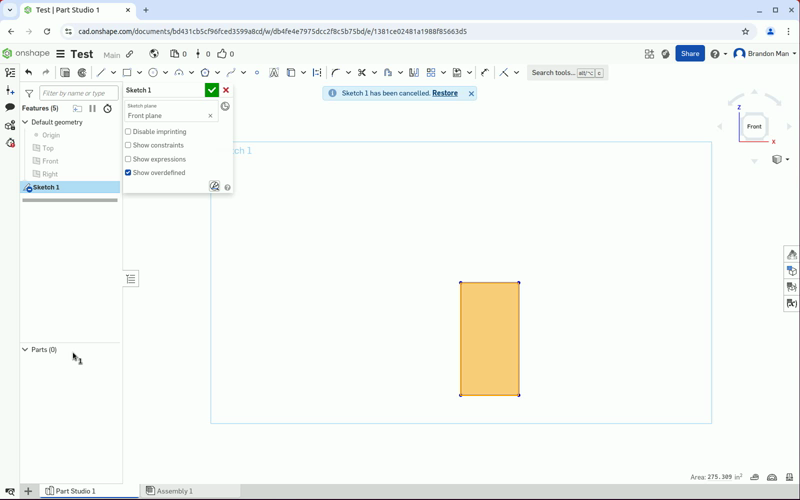
key(shift+e)
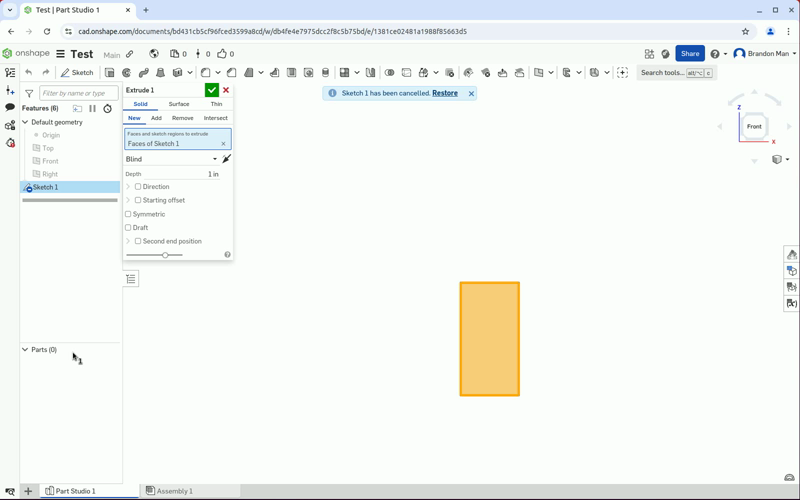
mouse_move(143, 106)
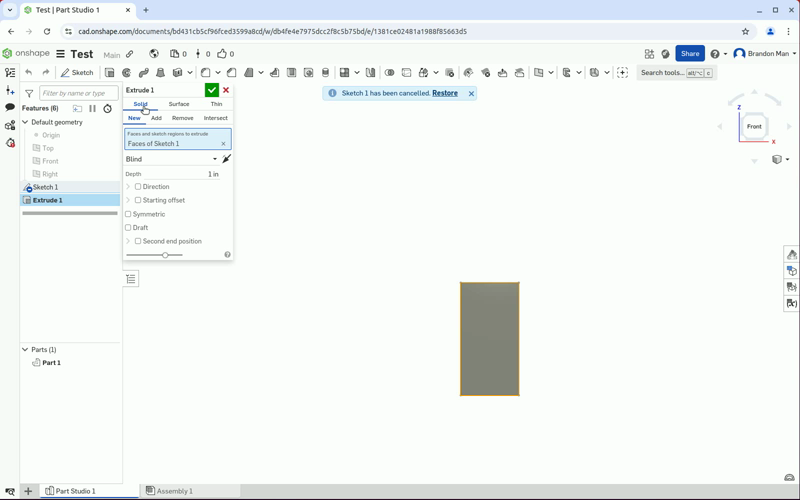
click(143, 106)
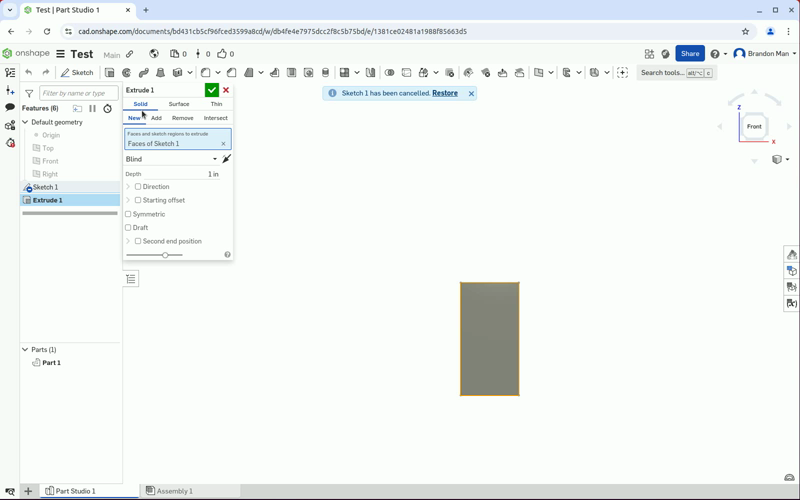
mouse_move(137, 120)
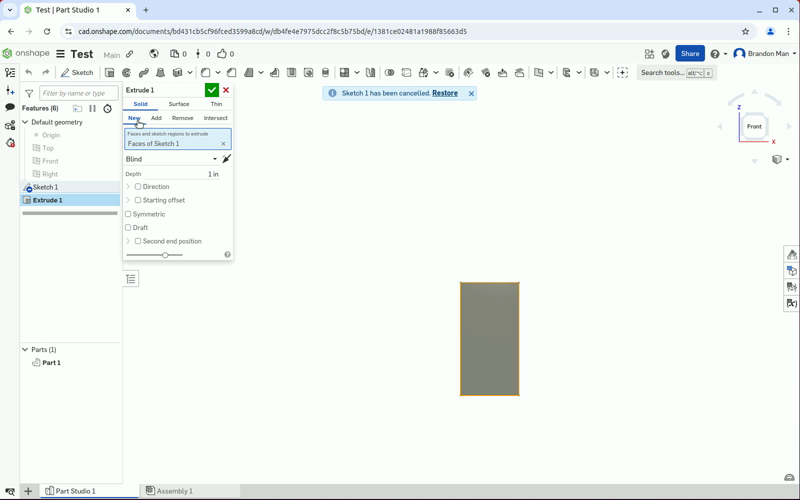
click(137, 120)
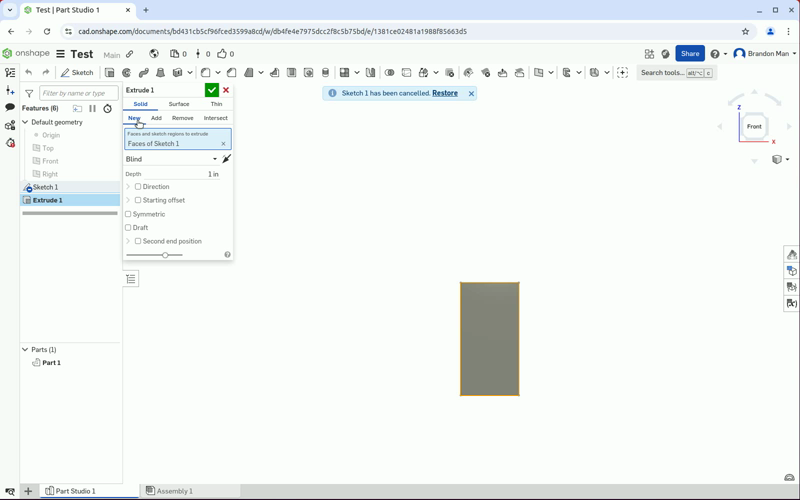
key(tab, 4)
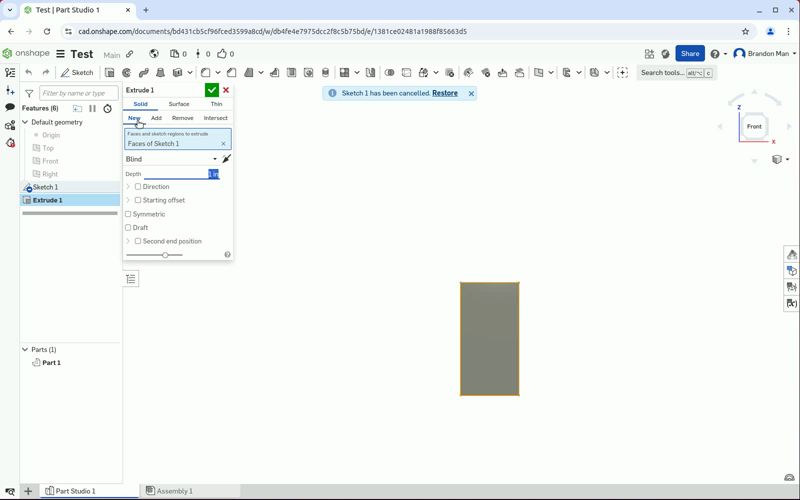
text(-12.036)
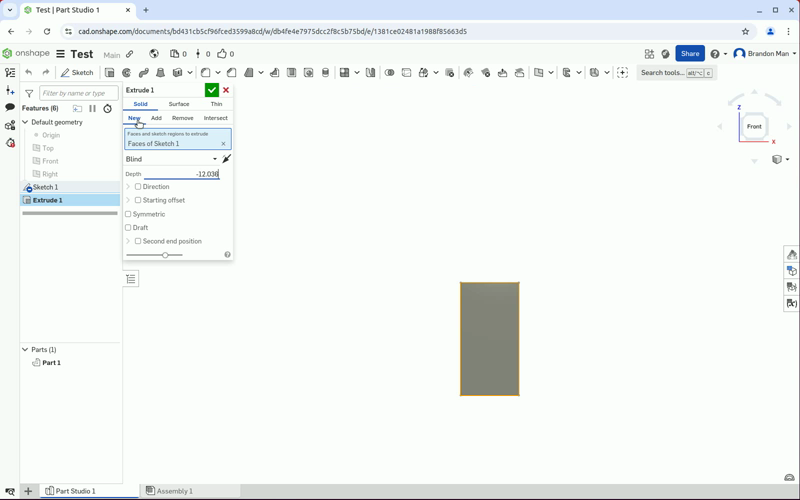
key(enter)
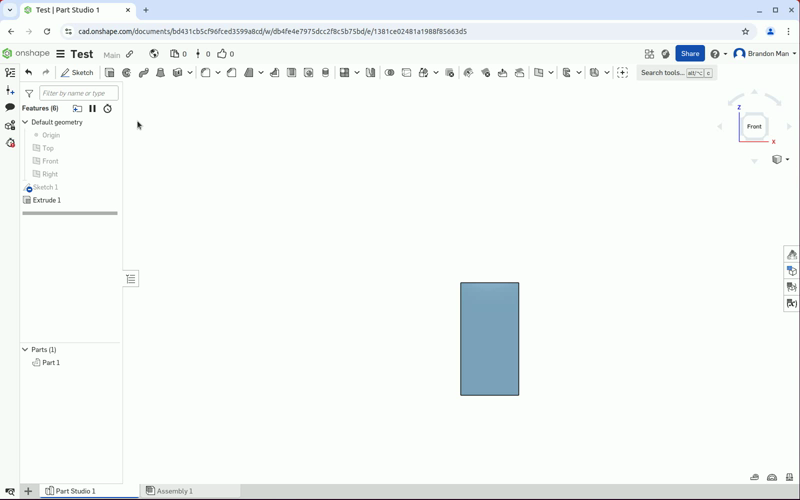
key(shift+h)
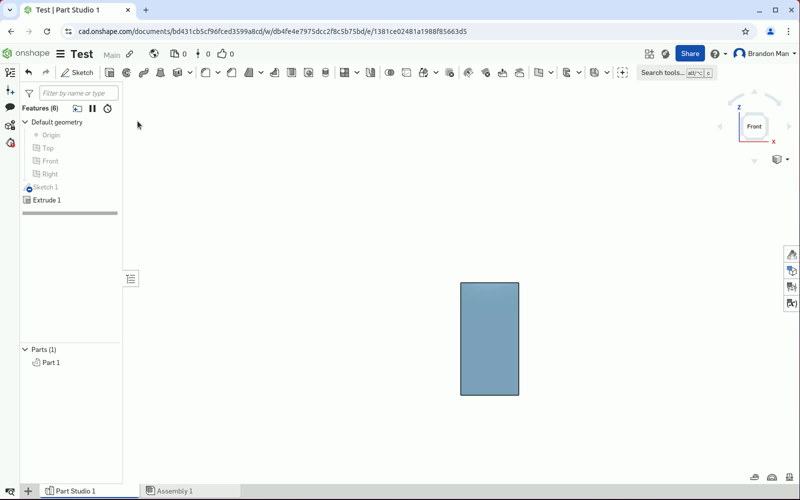
key(shift+h)
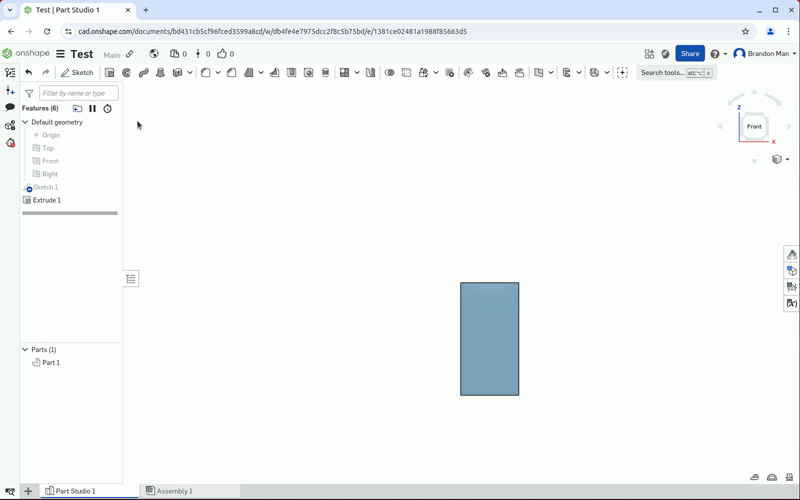
mouse_move(73, 189)
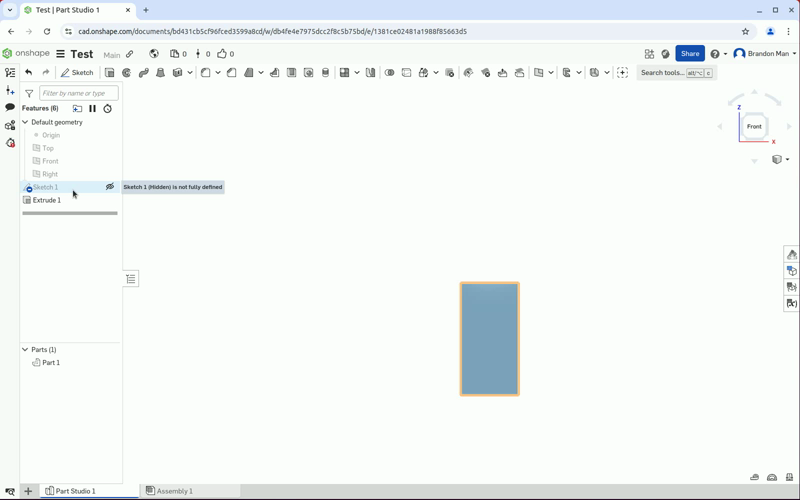
click(73, 189)
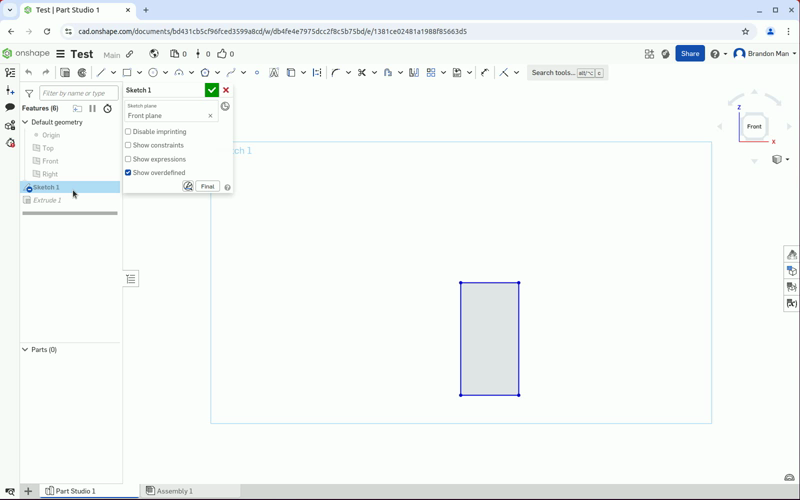
mouse_move(229, 92)
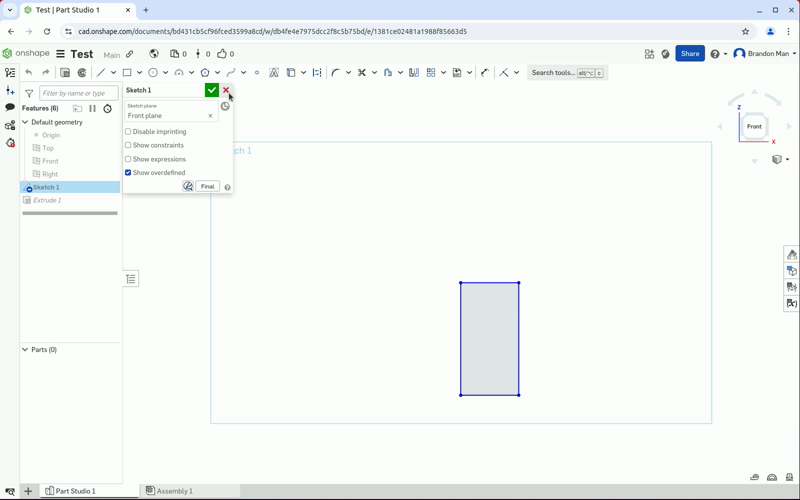
click(229, 92)
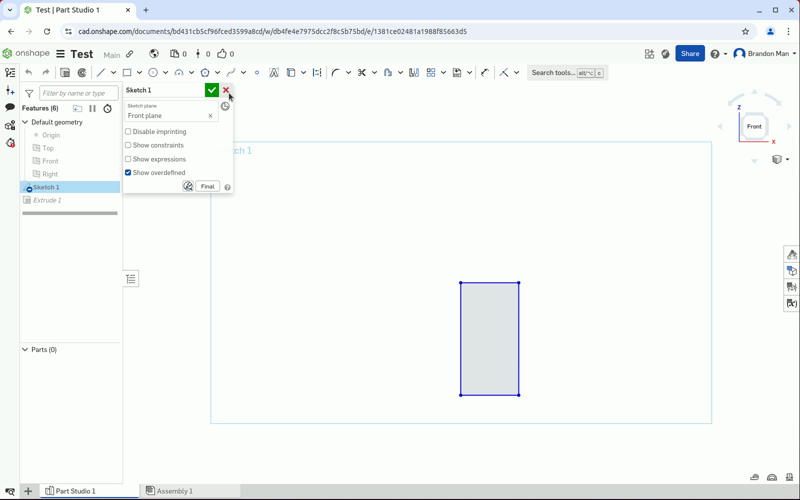
key(shift+s)
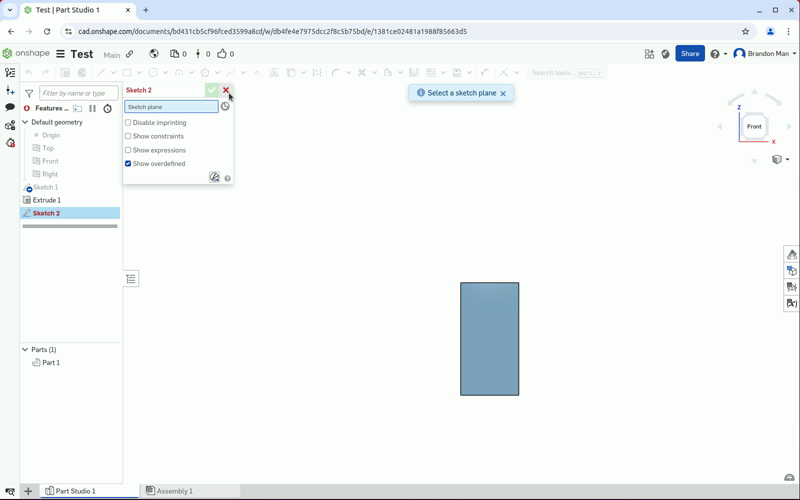
mouse_move(73, 163)
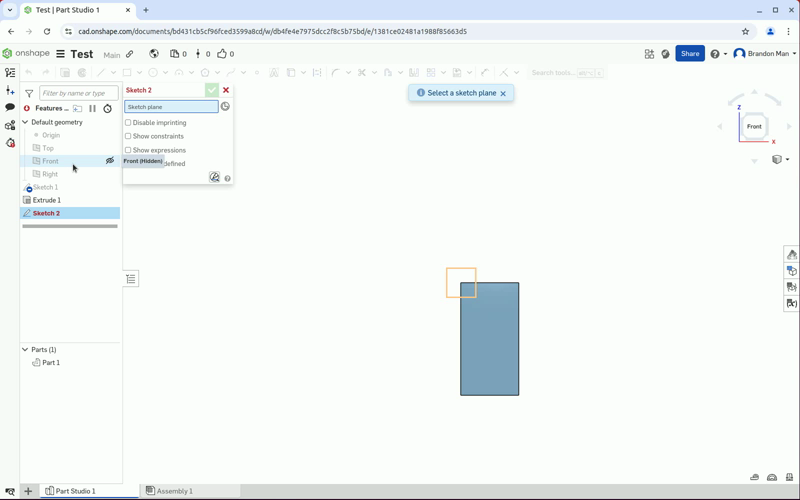
click(73, 163)
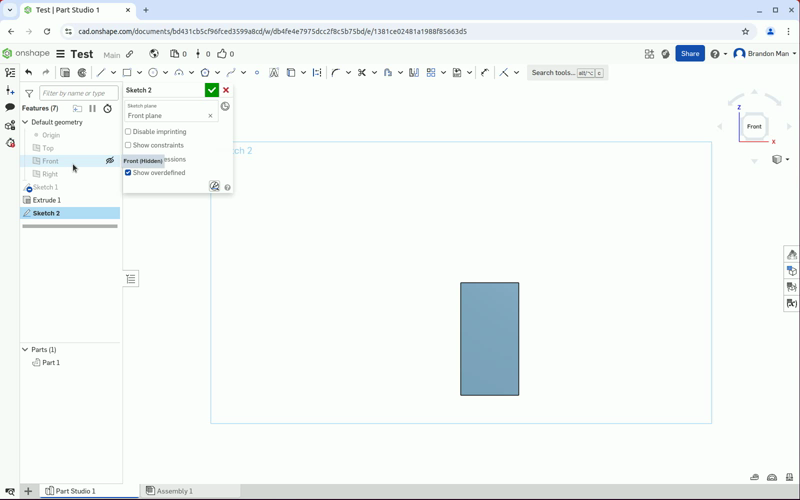
mouse_move(73, 352)
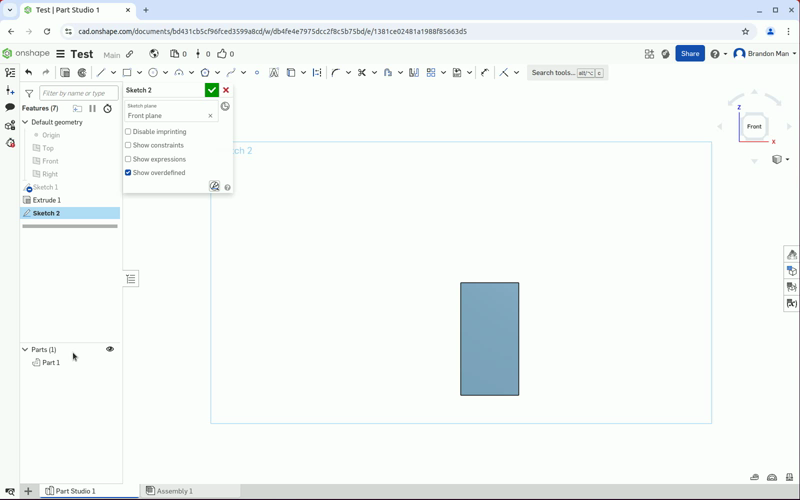
key(y)
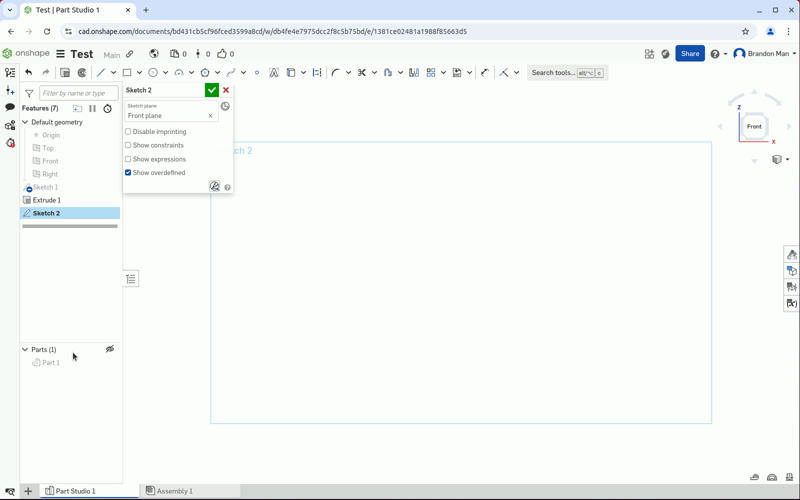
key(c)
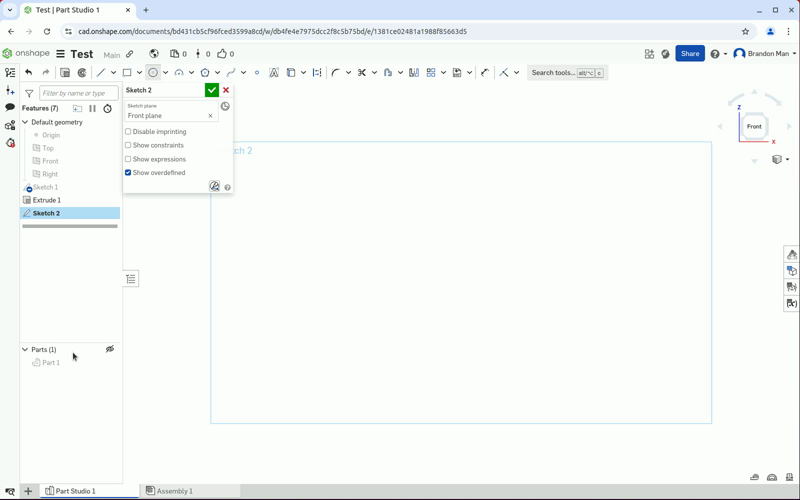
key_down(shift)
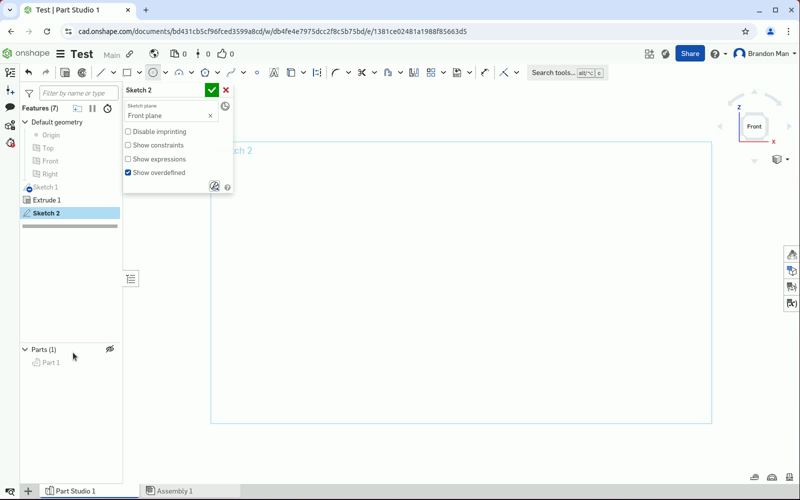
mouse_move(490, 366)
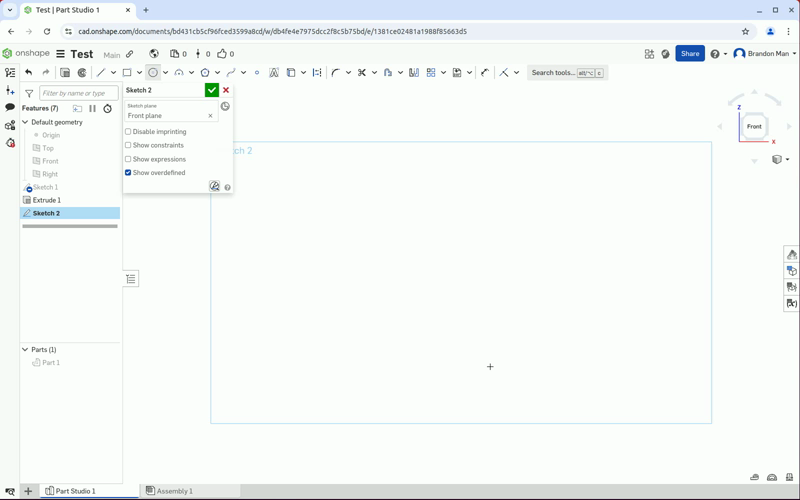
click(490, 366)
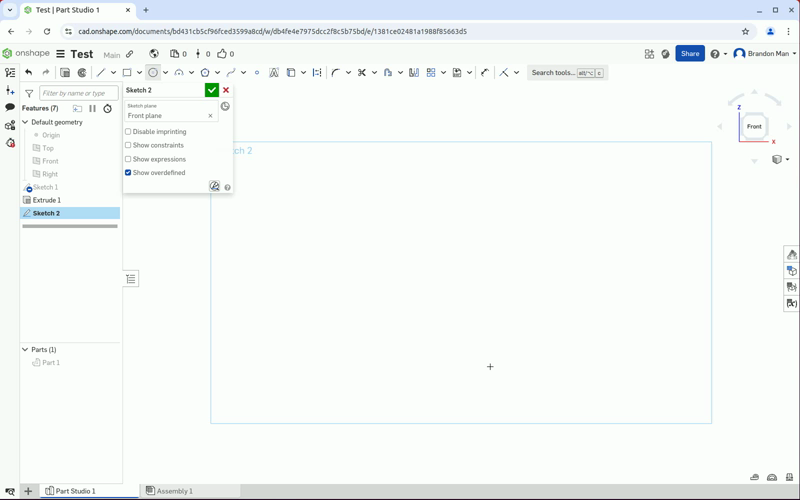
key_up(shift)
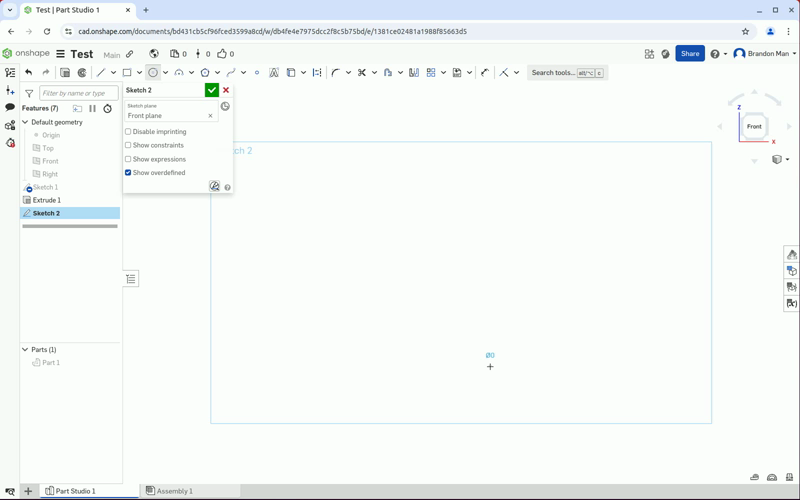
mouse_move(512, 366)
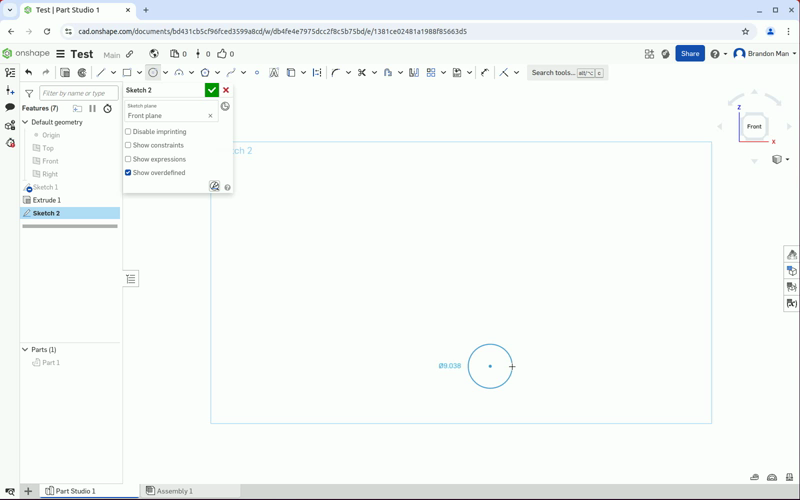
click(512, 366)
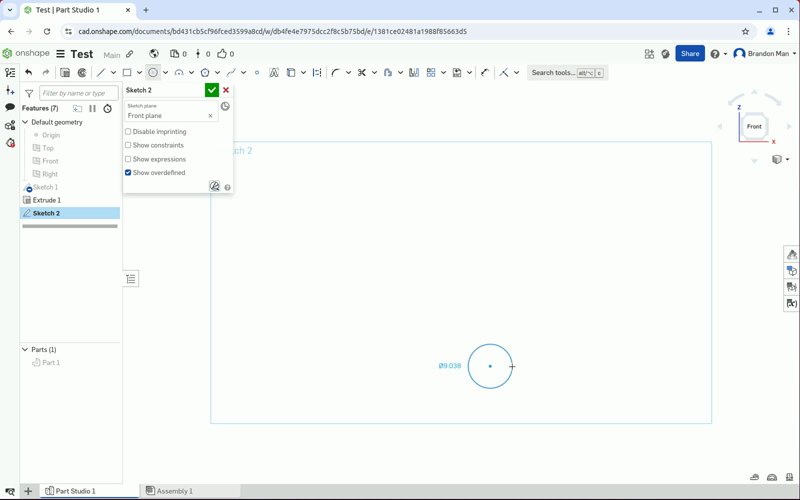
key(esc)
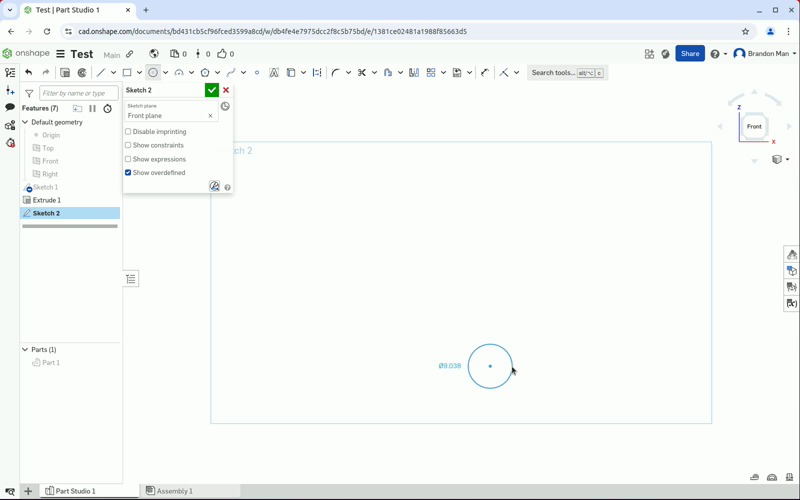
mouse_move(498, 361)
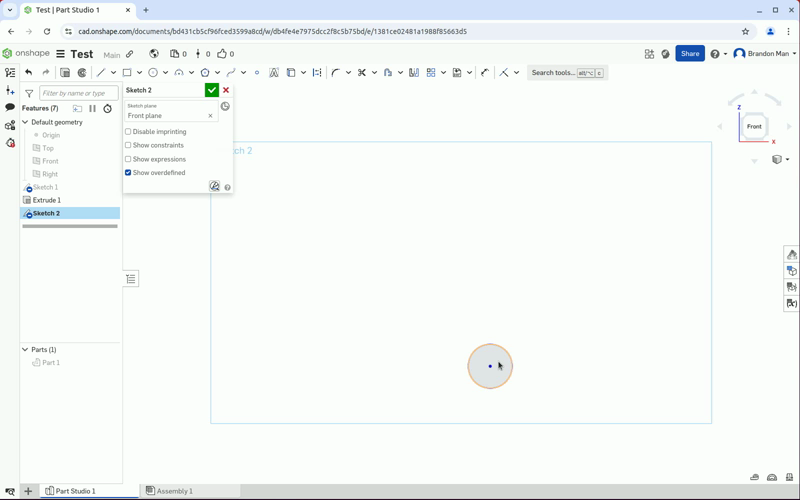
scroll(6)
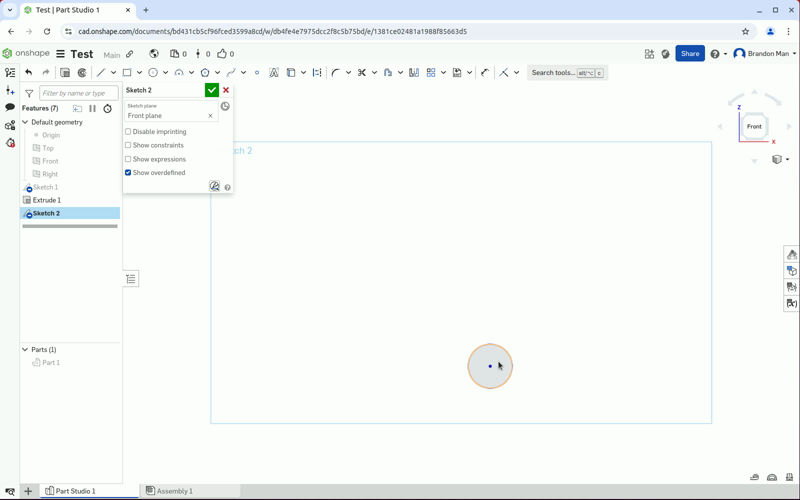
scroll(6)
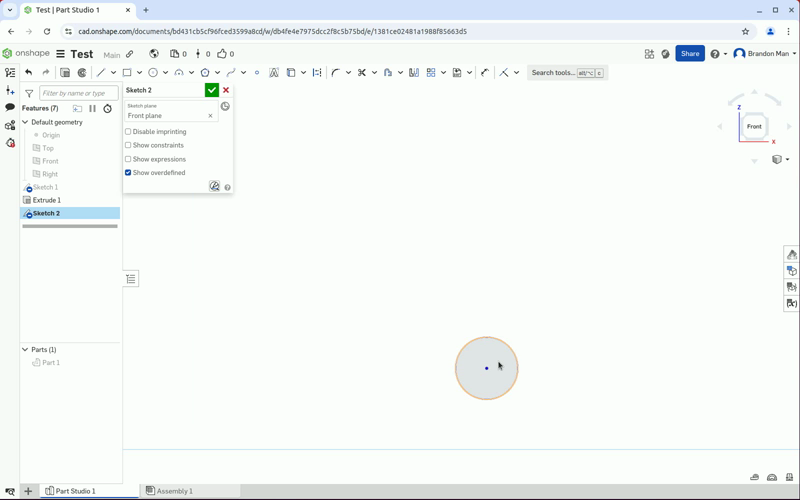
scroll(6)
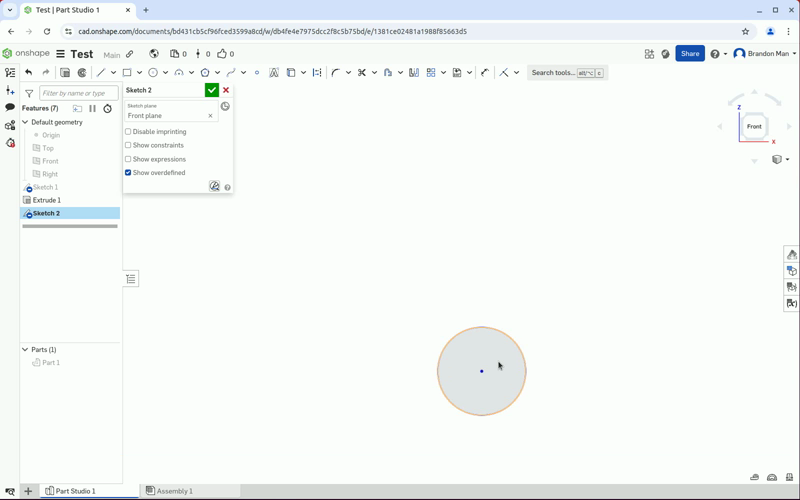
scroll(6)
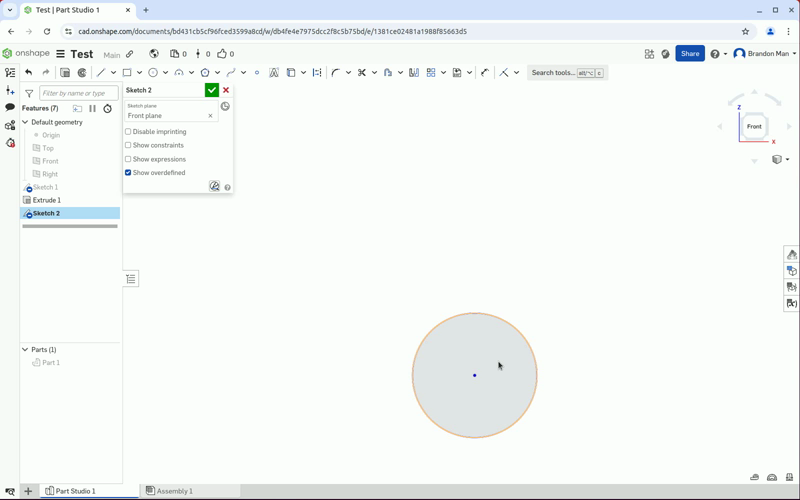
scroll(6)
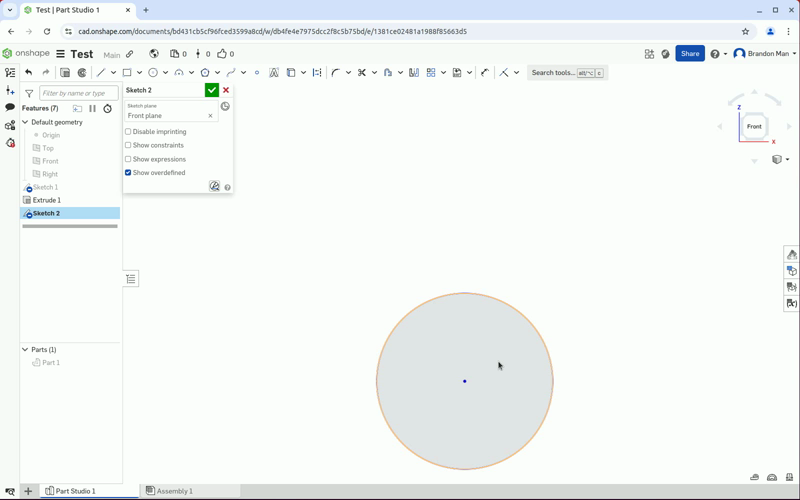
scroll(6)
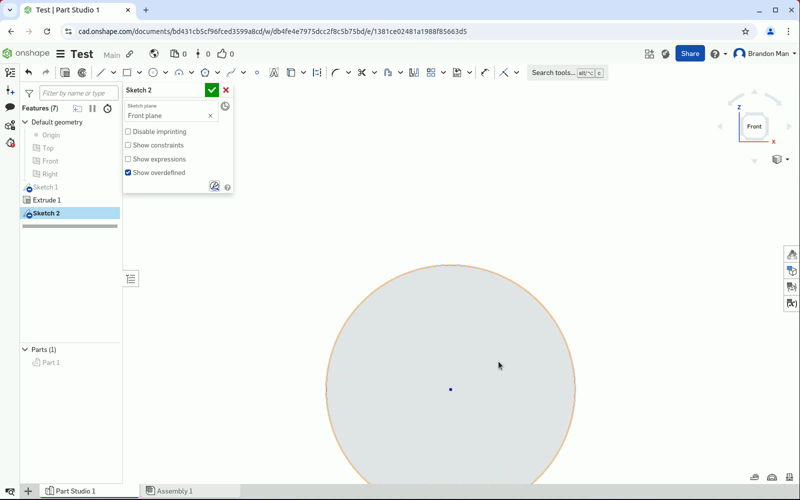
scroll(6)
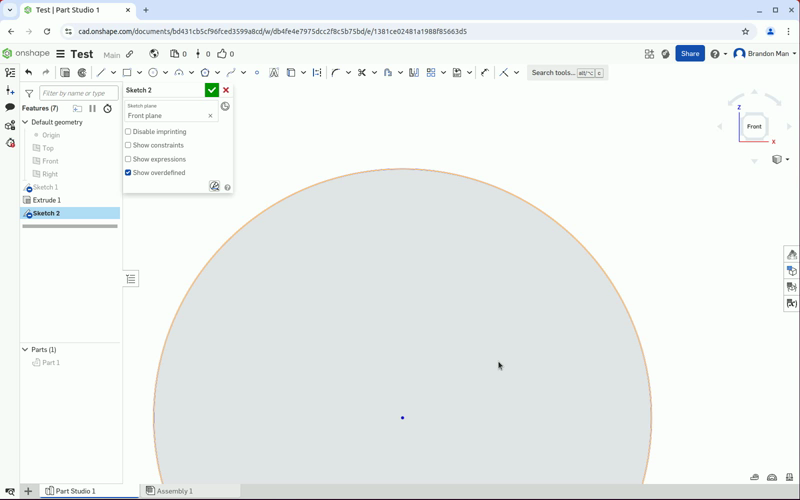
click(498, 361)
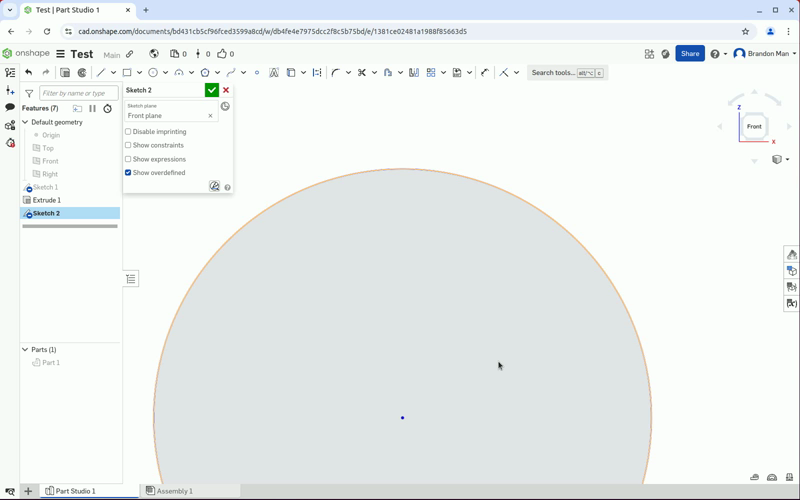
scroll(-6)
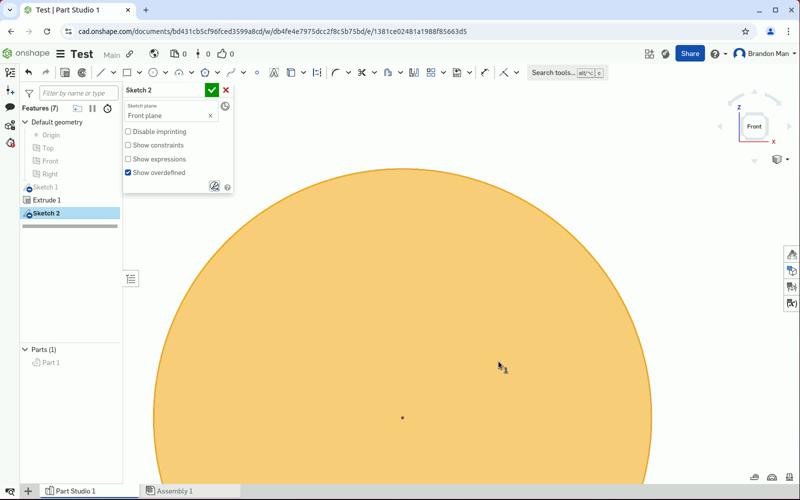
scroll(-6)
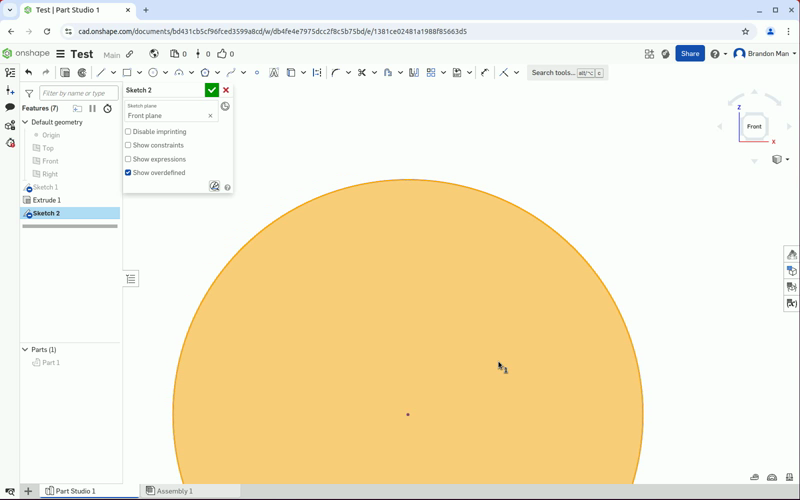
scroll(-6)
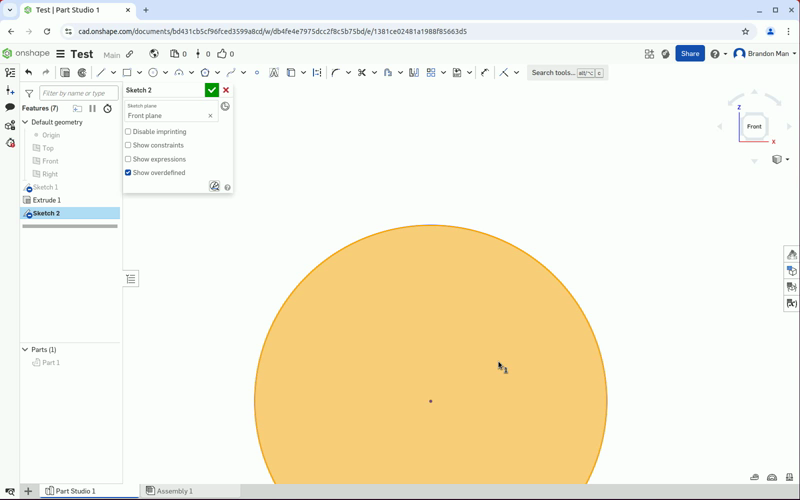
scroll(-6)
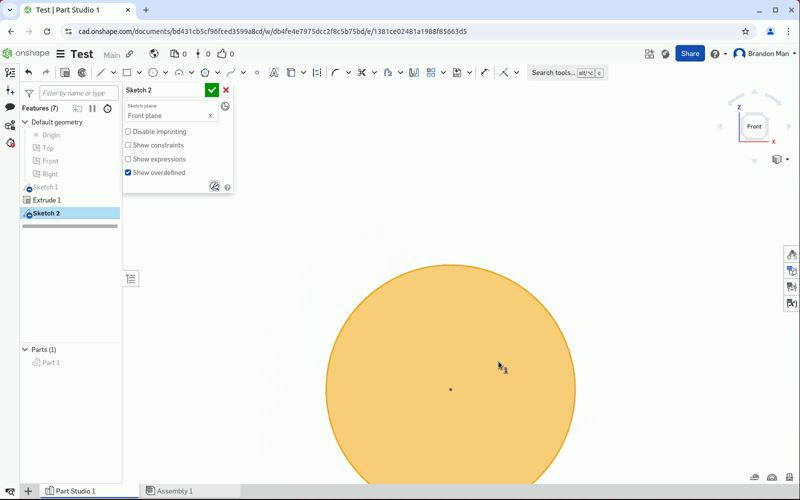
scroll(-6)
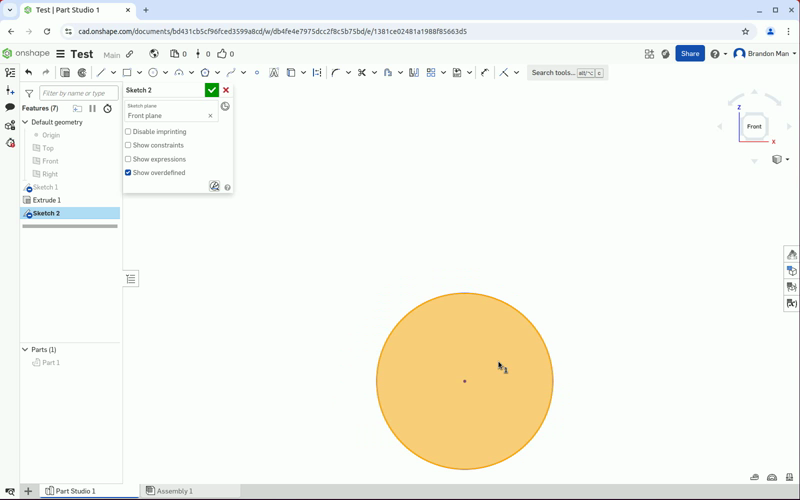
scroll(-6)
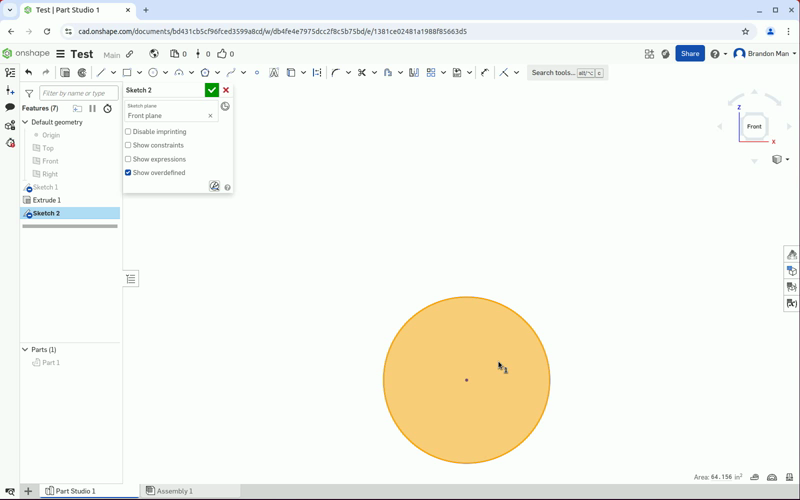
scroll(-6)
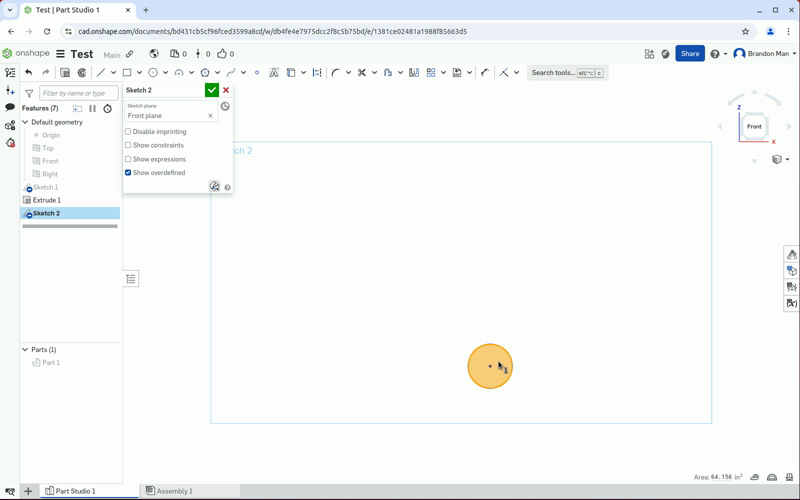
mouse_move(73, 352)
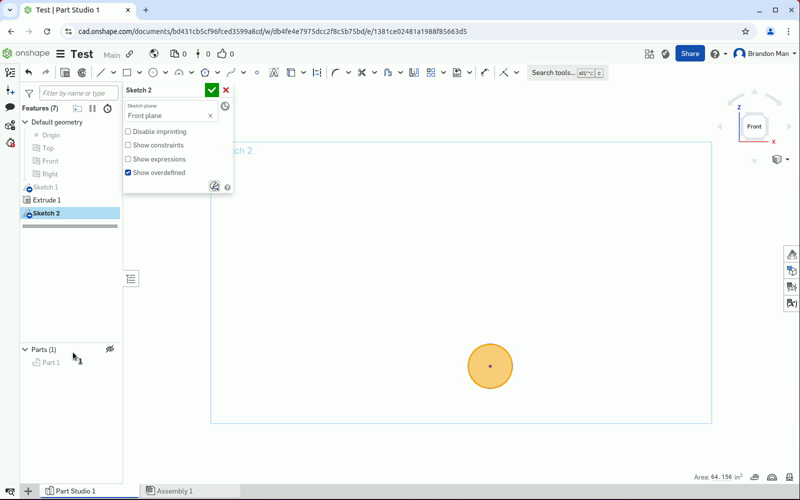
key(shift+y)
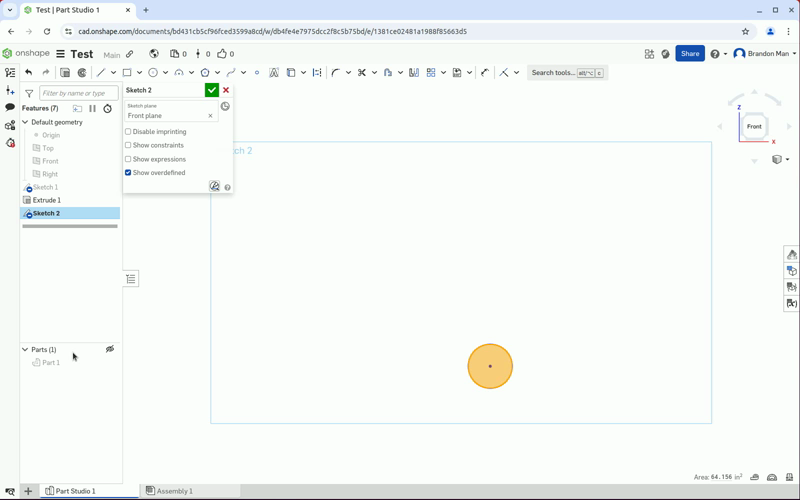
key(shift+e)
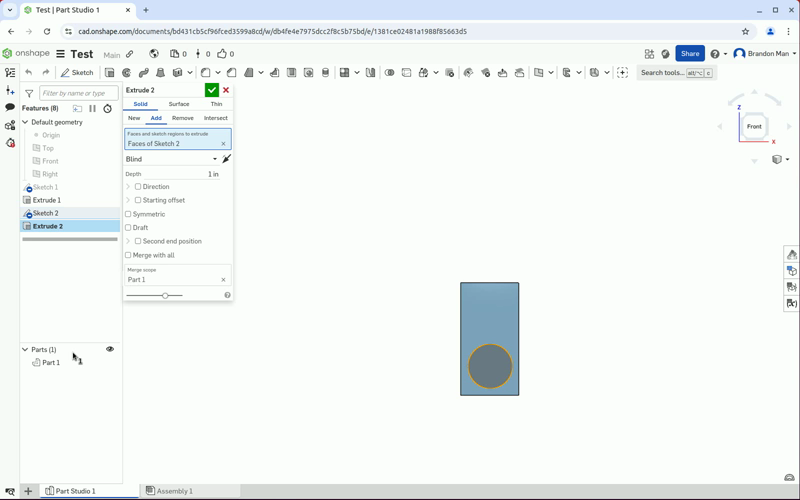
mouse_move(143, 106)
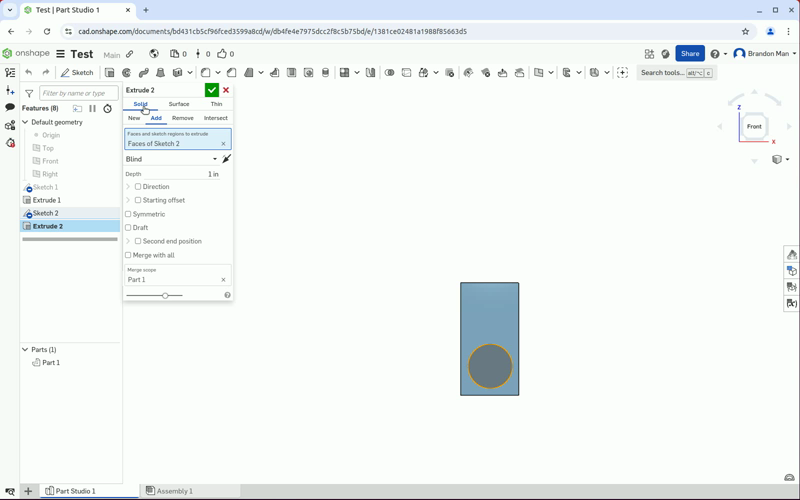
click(143, 106)
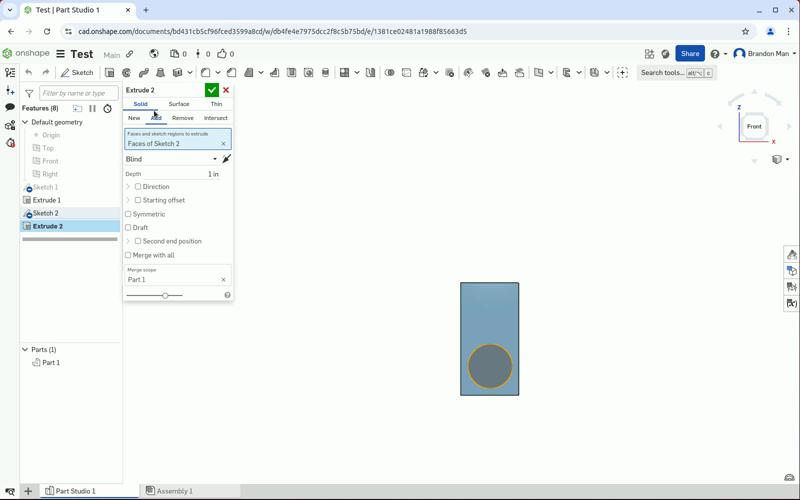
mouse_move(186, 120)
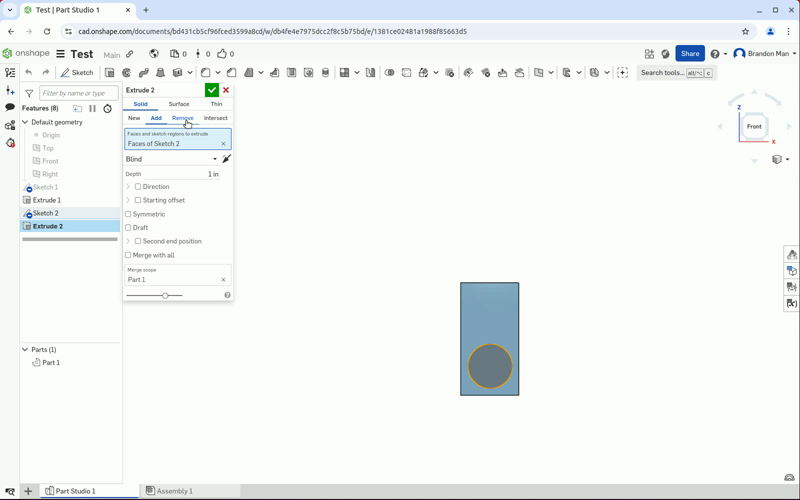
click(186, 120)
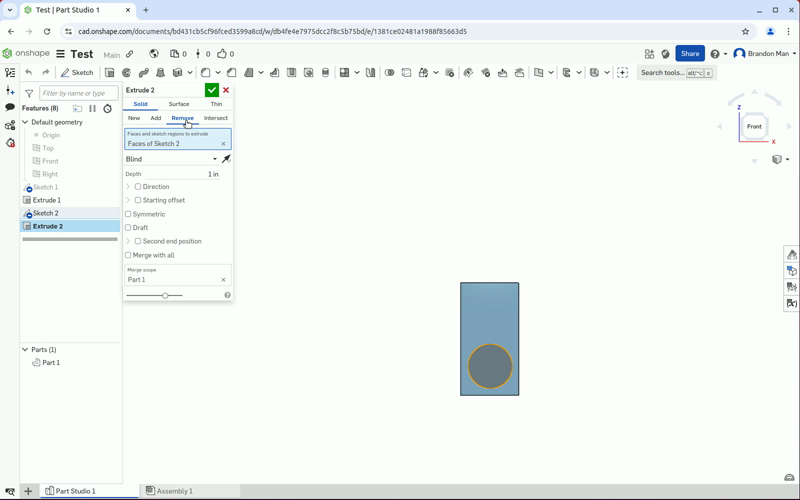
key(tab, 4)
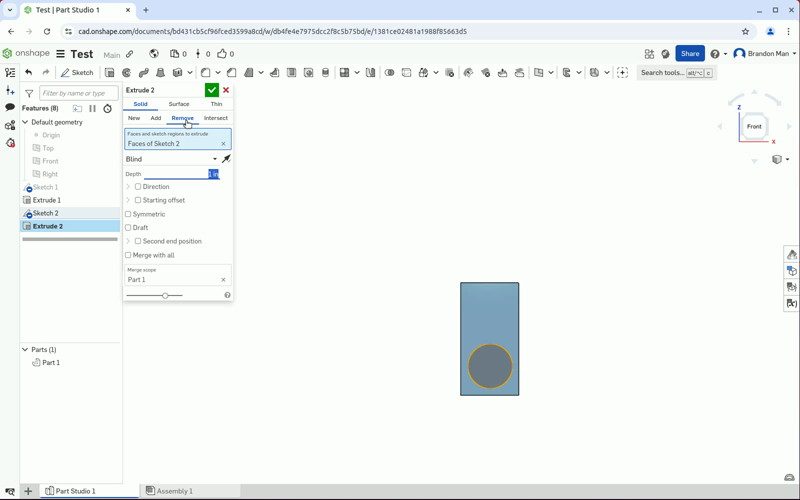
text(1.444)
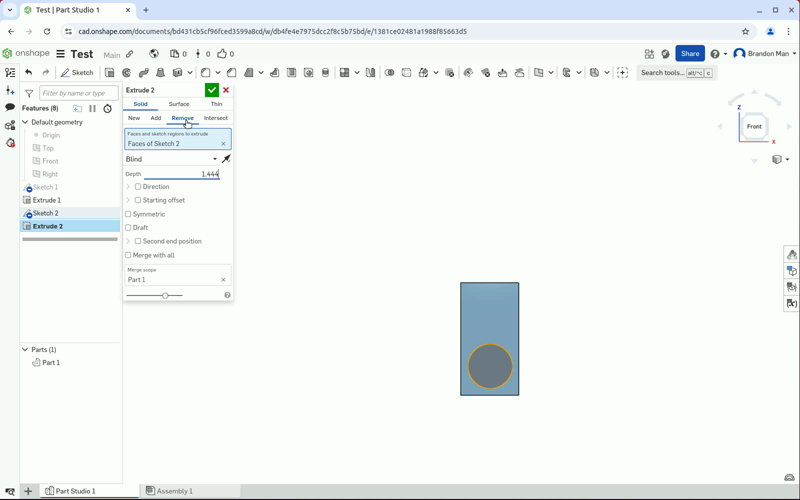
key(tab, 6)
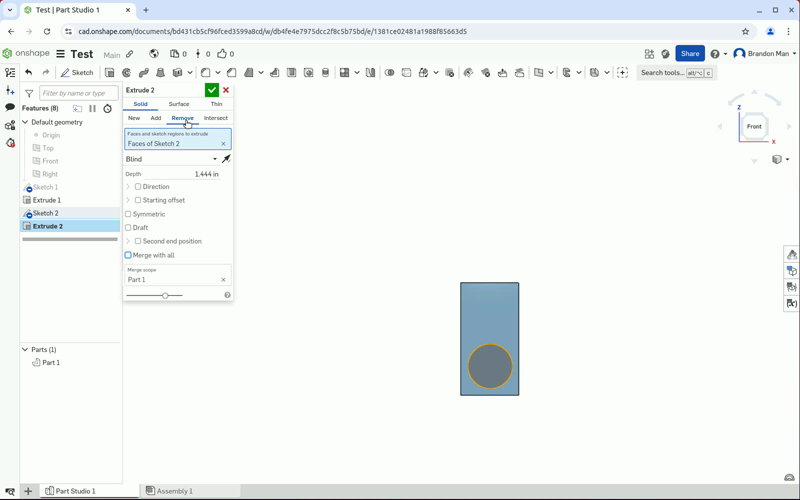
key(space)
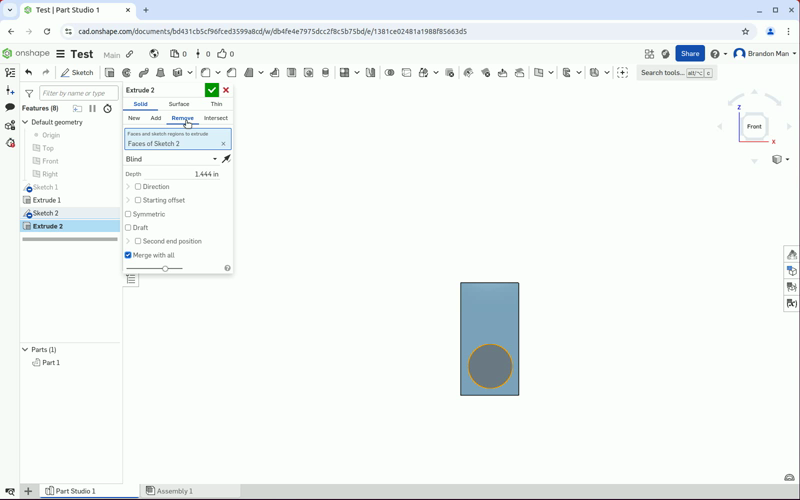
key(enter)
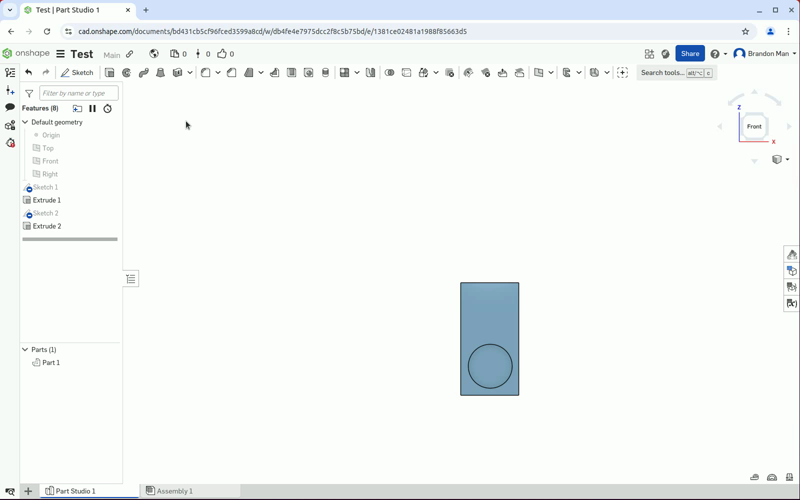
key(shift+h)
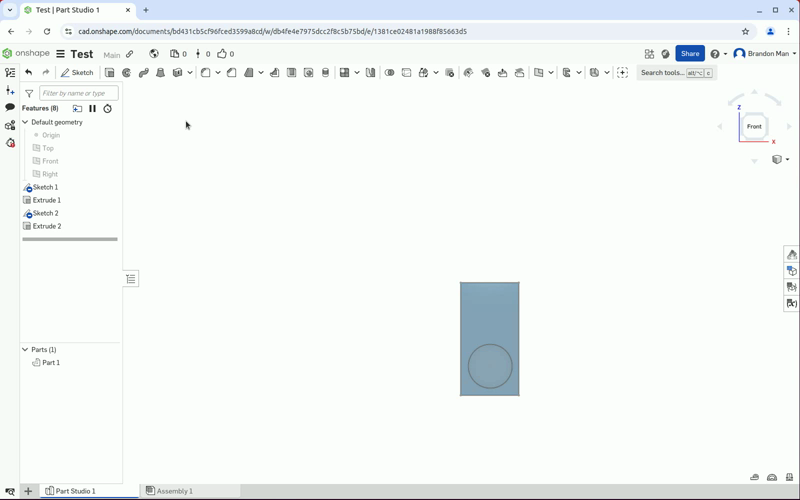
key(shift+h)
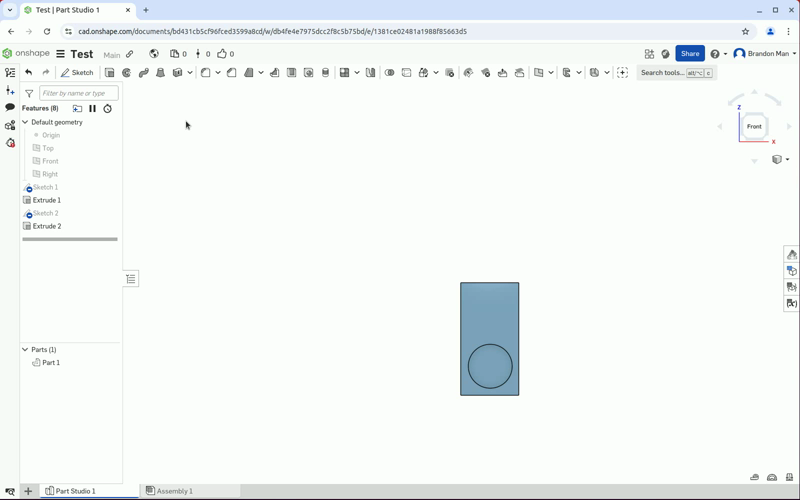
mouse_move(73, 189)
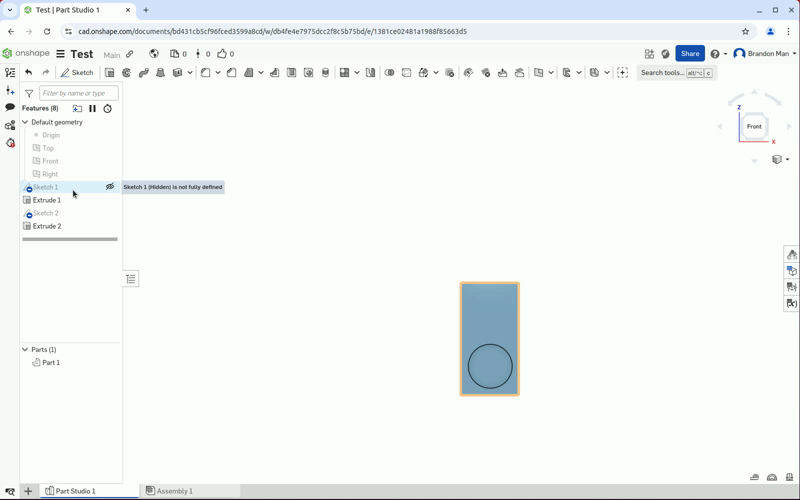
click(73, 189)
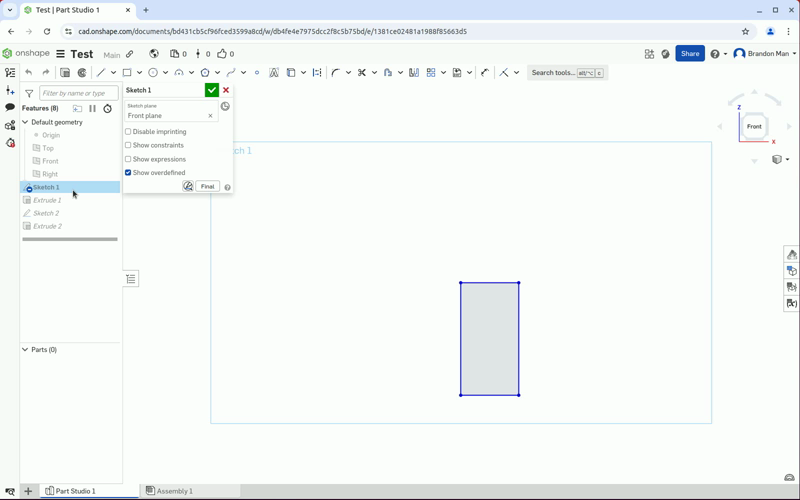
mouse_move(229, 92)
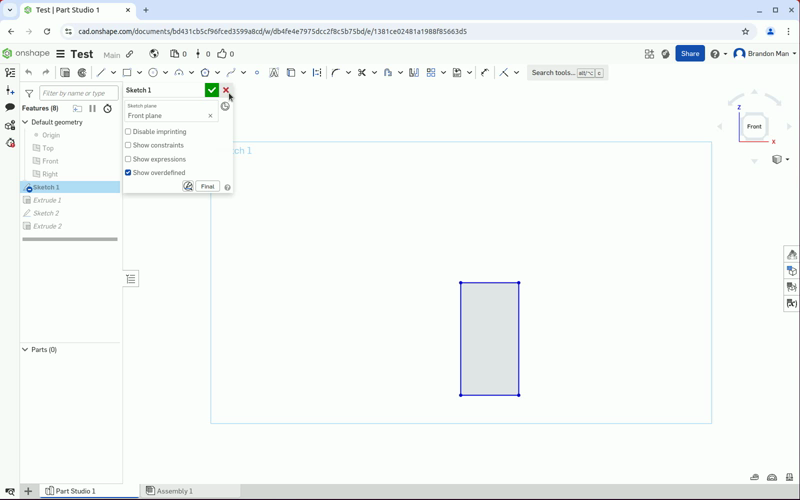
click(229, 92)
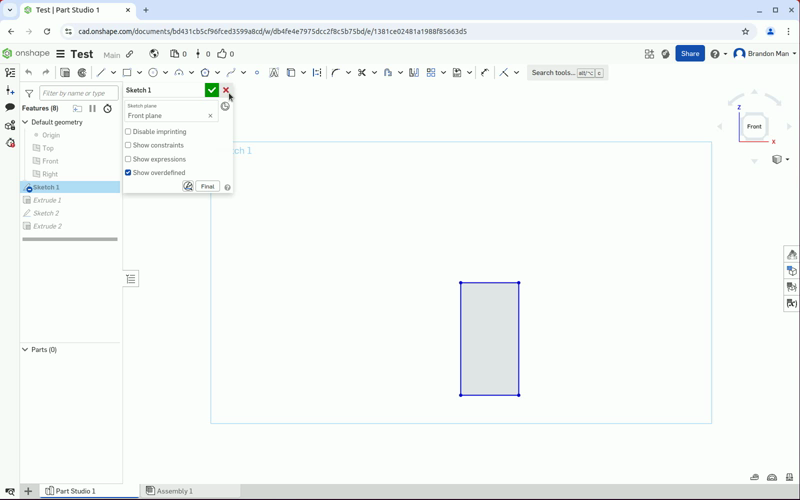
key(shift+s)
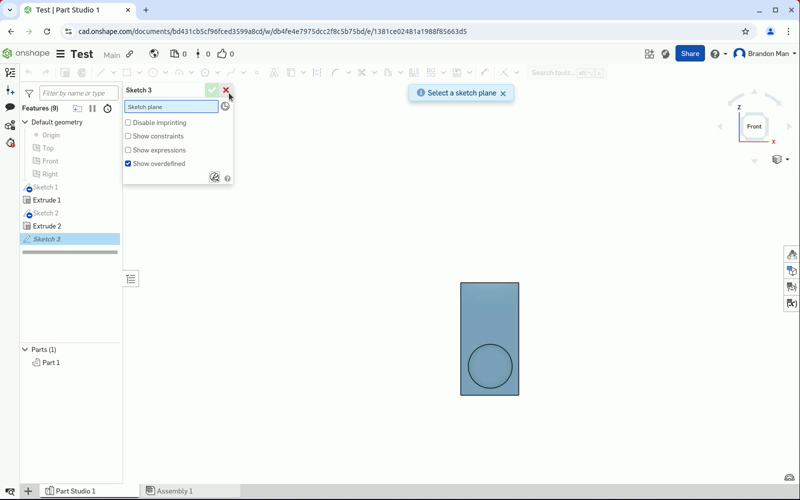
mouse_move(73, 163)
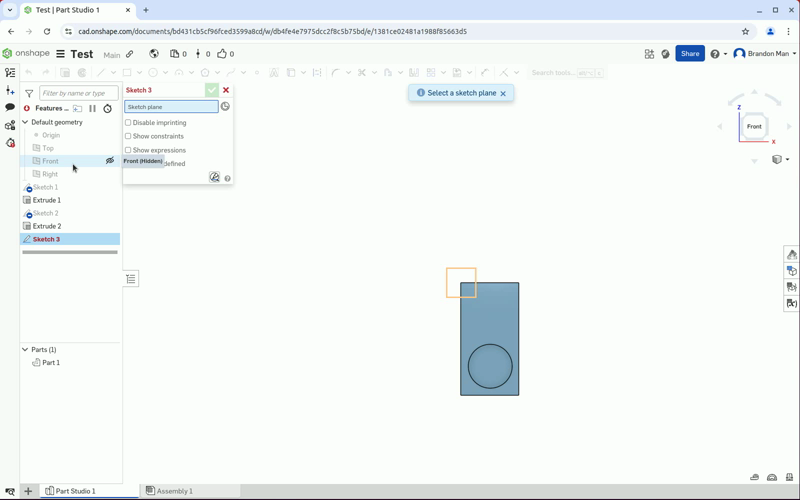
click(73, 163)
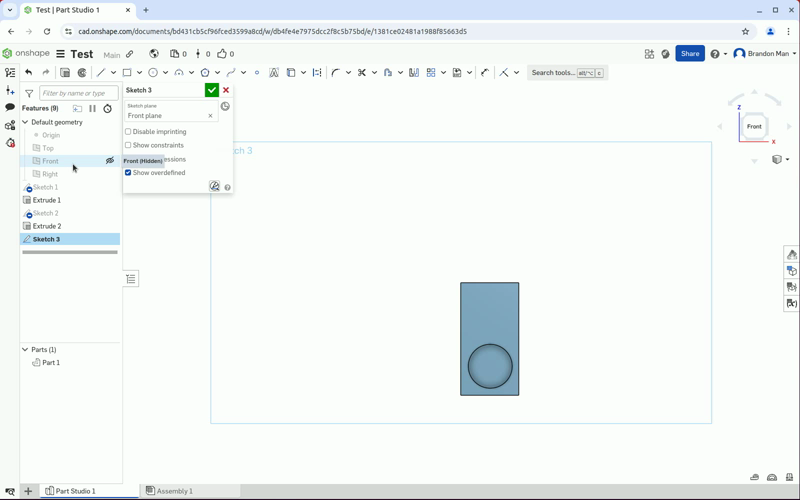
mouse_move(73, 352)
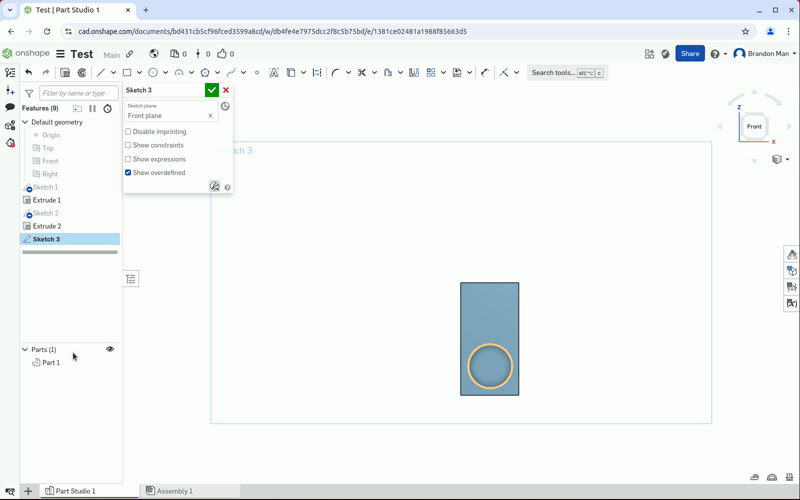
key(y)
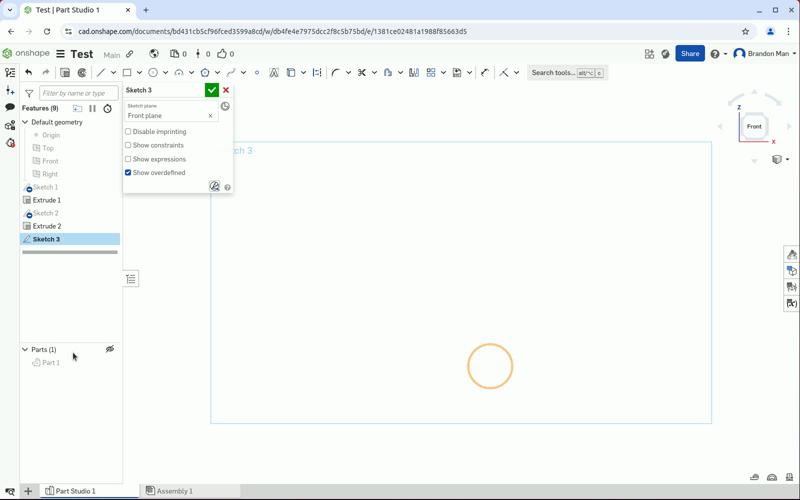
key(l)
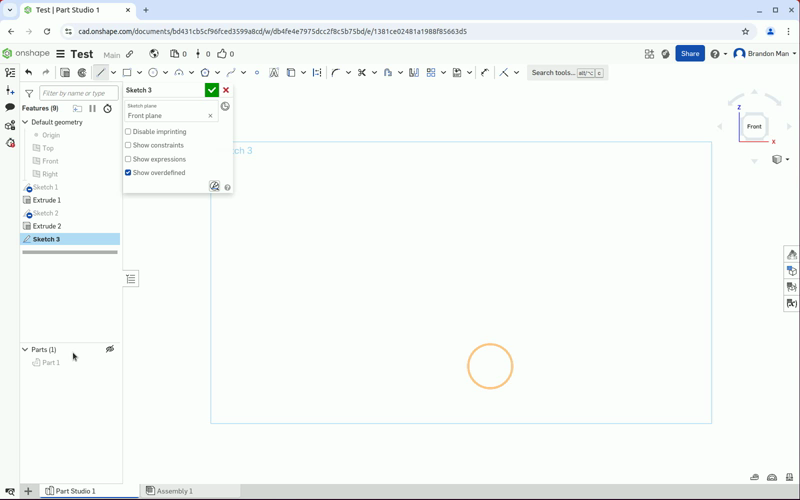
key_down(shift)
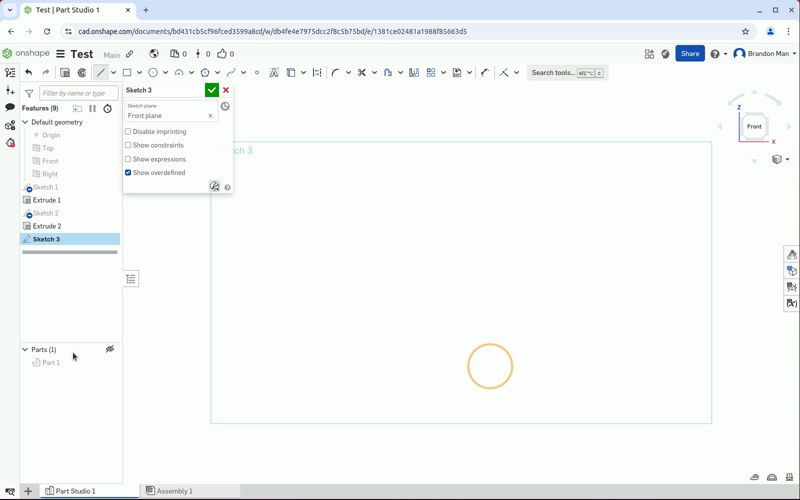
mouse_move(467, 326)
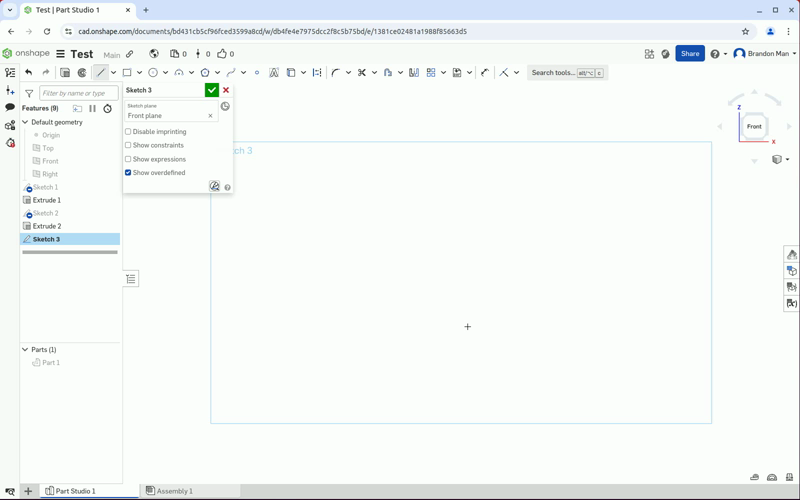
click(467, 326)
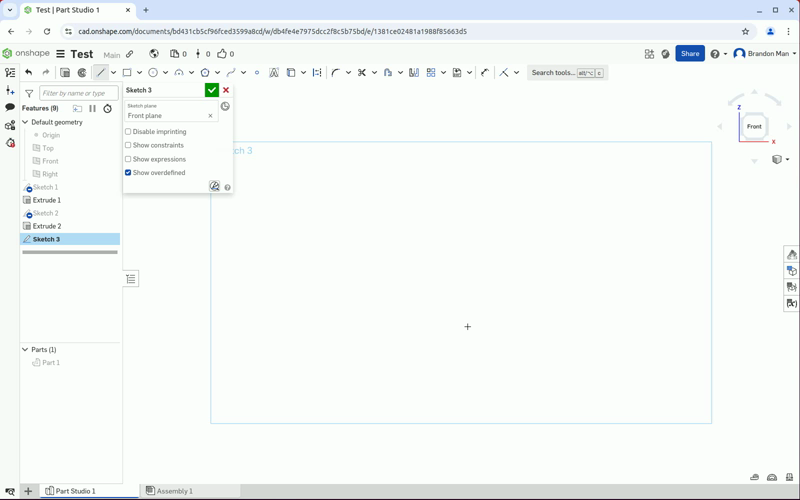
key_up(shift)
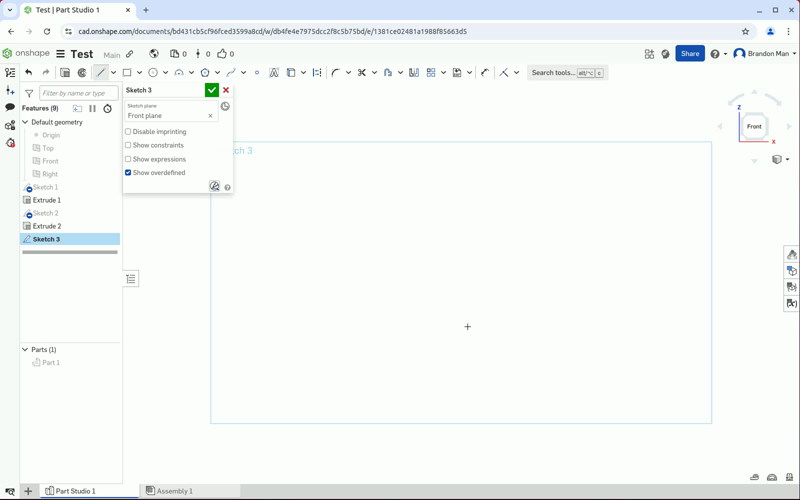
key_down(shift)
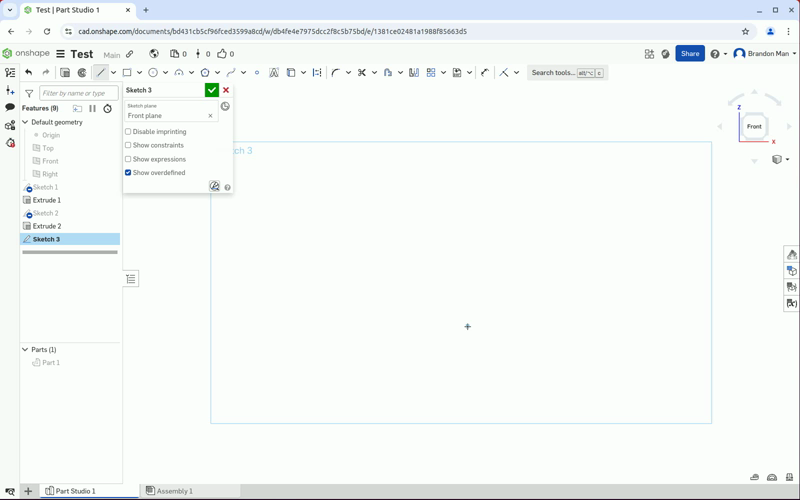
mouse_move(497, 326)
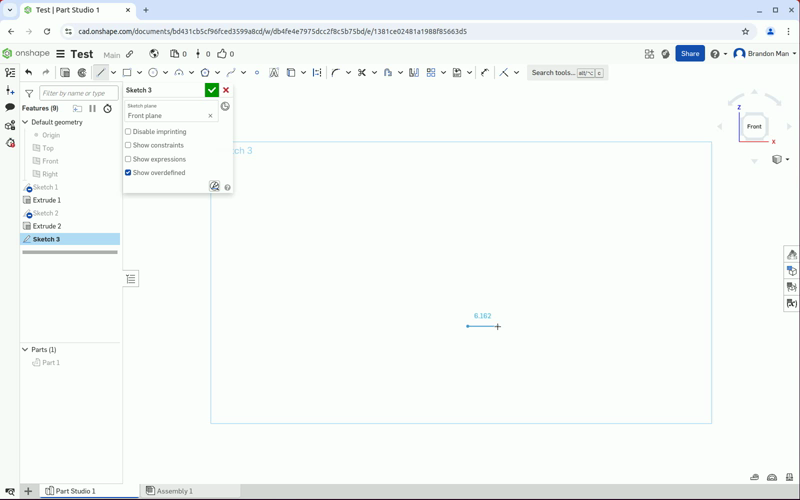
mouse_move(511, 326)
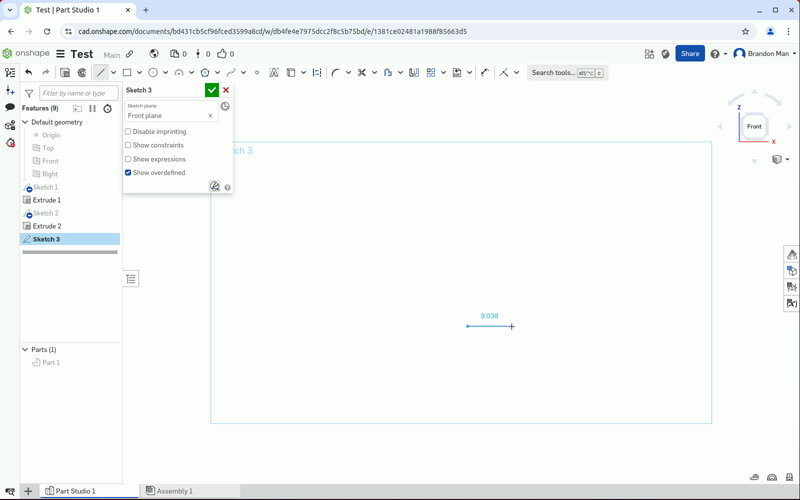
click(511, 326)
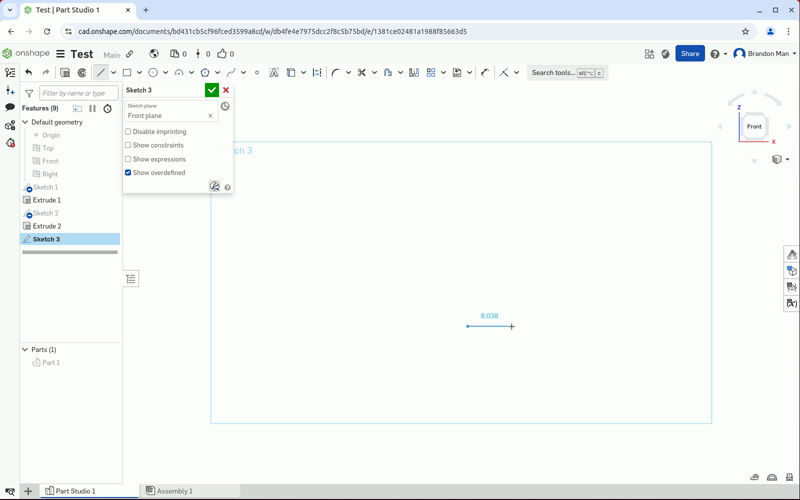
key_up(shift)
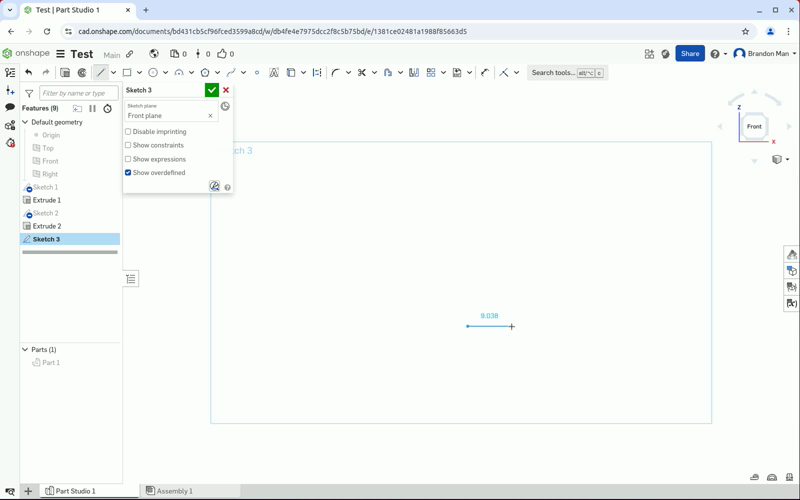
key_down(shift)
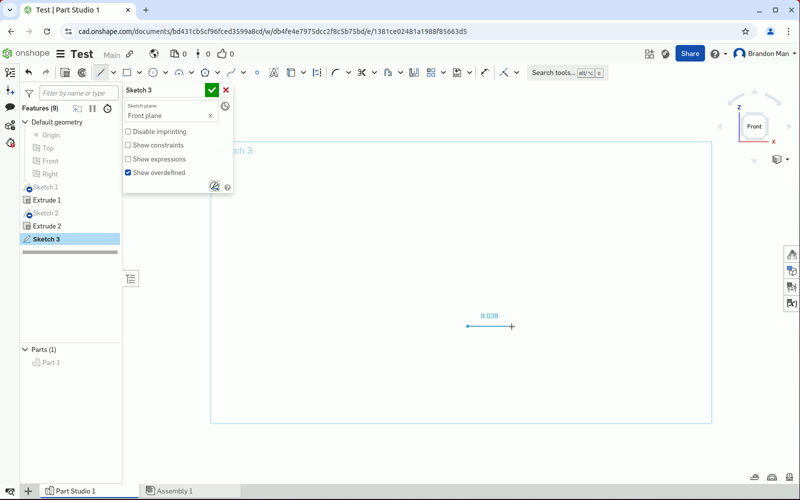
mouse_move(541, 326)
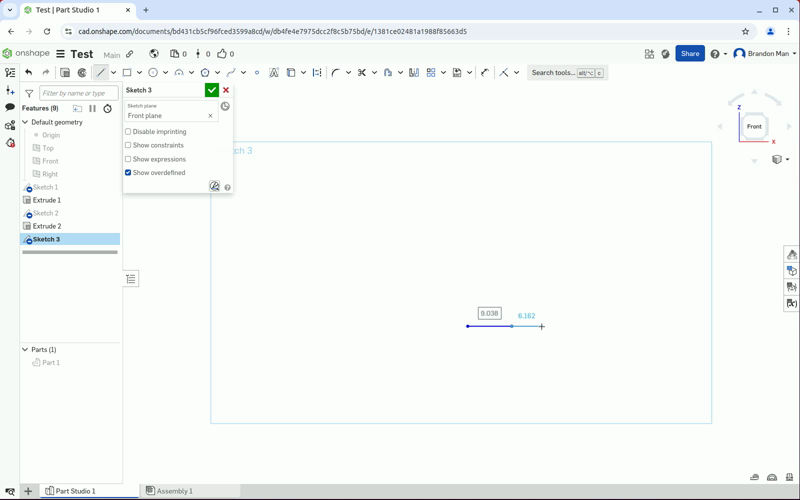
mouse_move(511, 289)
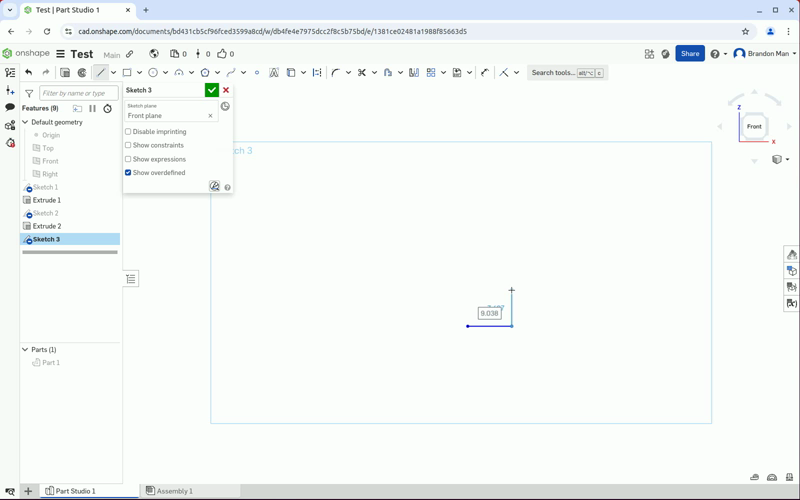
click(511, 289)
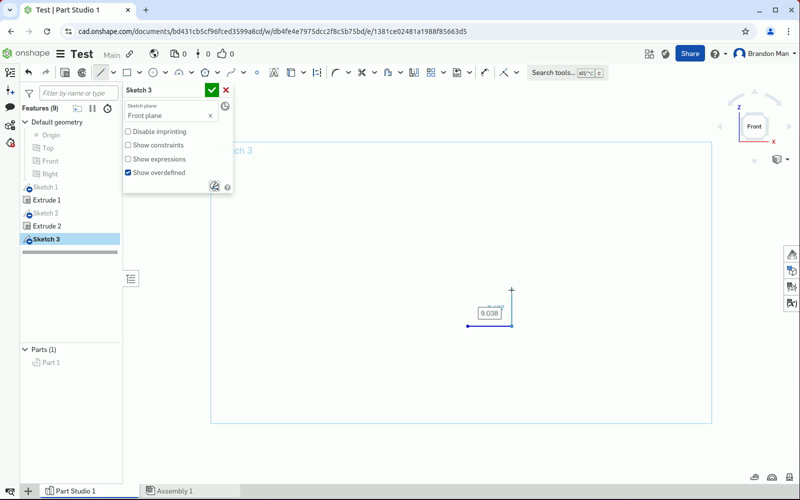
key_up(shift)
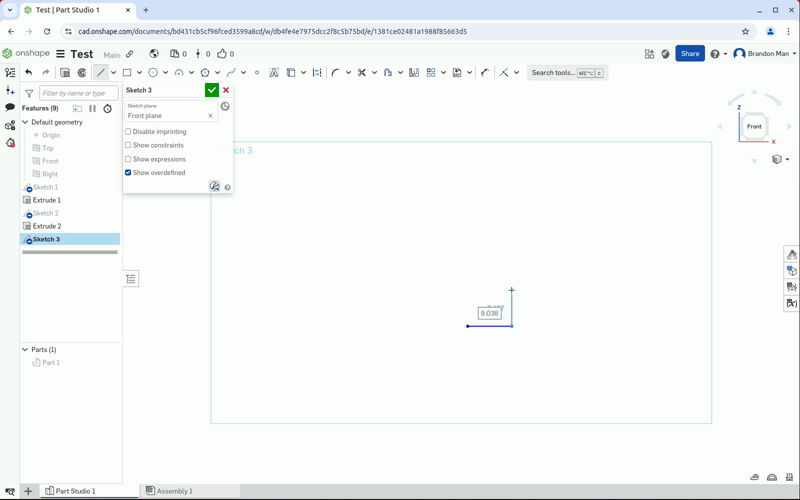
key_down(shift)
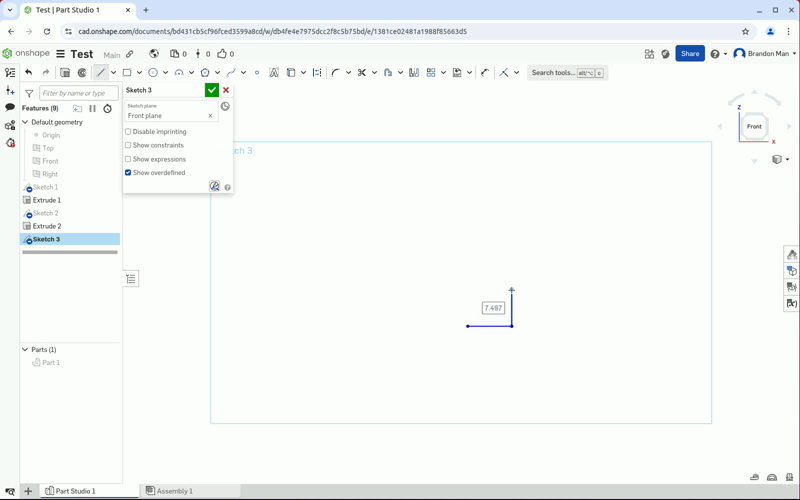
mouse_move(541, 289)
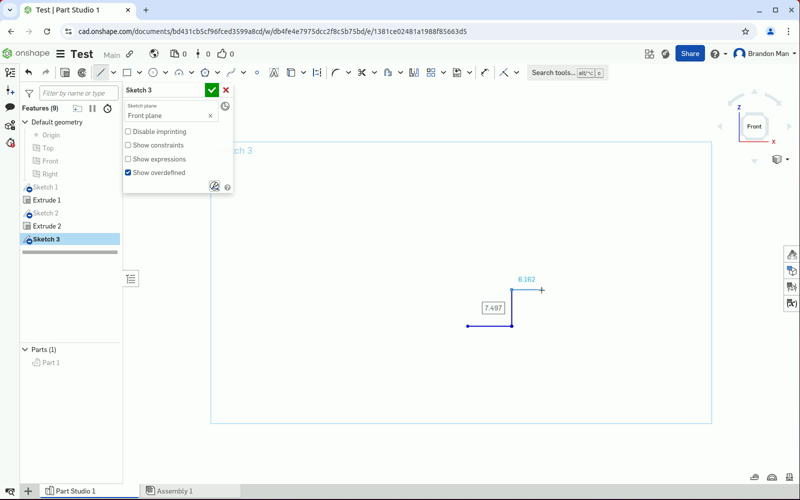
mouse_move(467, 289)
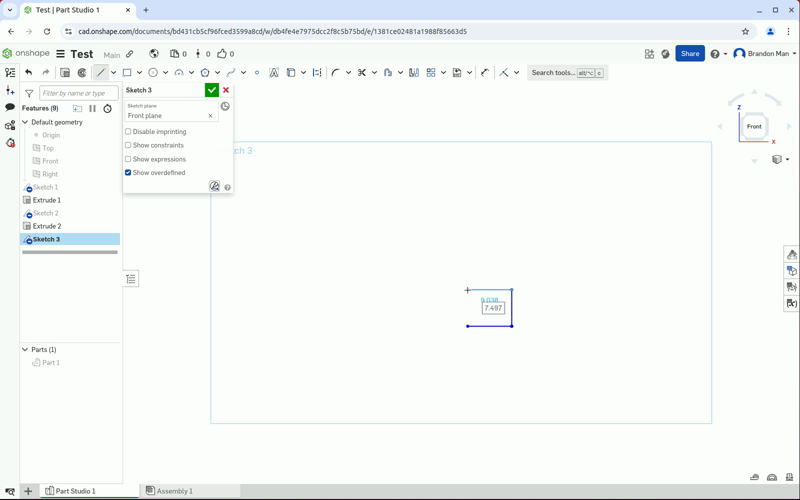
click(467, 289)
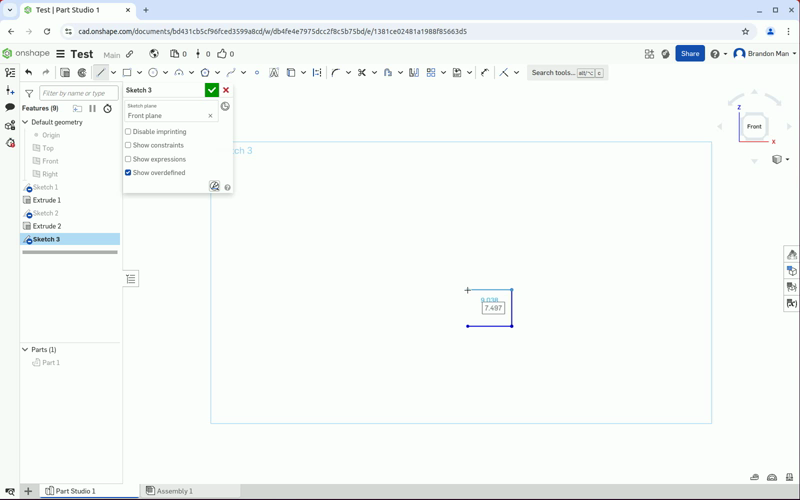
key_up(shift)
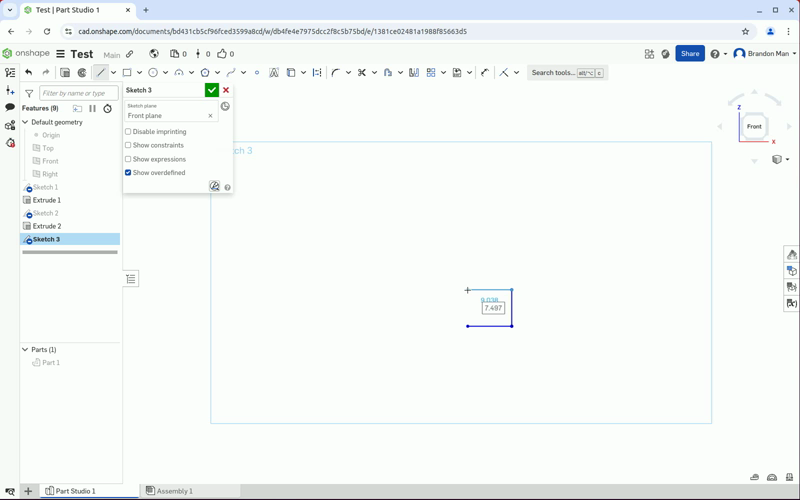
mouse_move(497, 289)
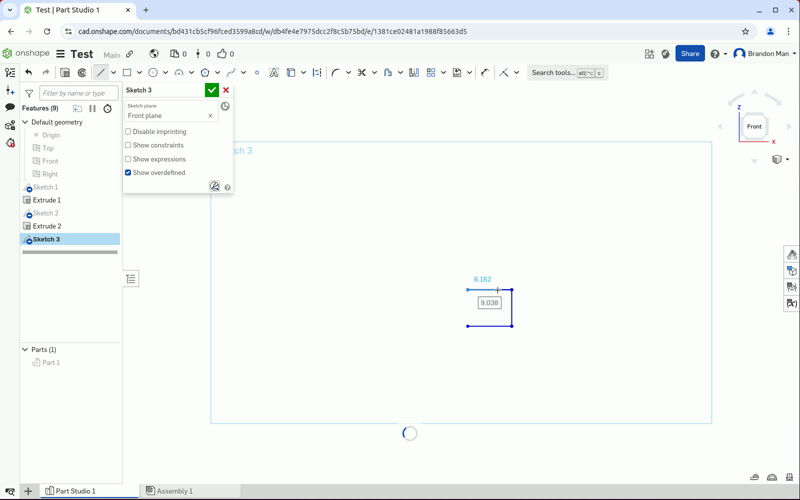
key_down(shift)
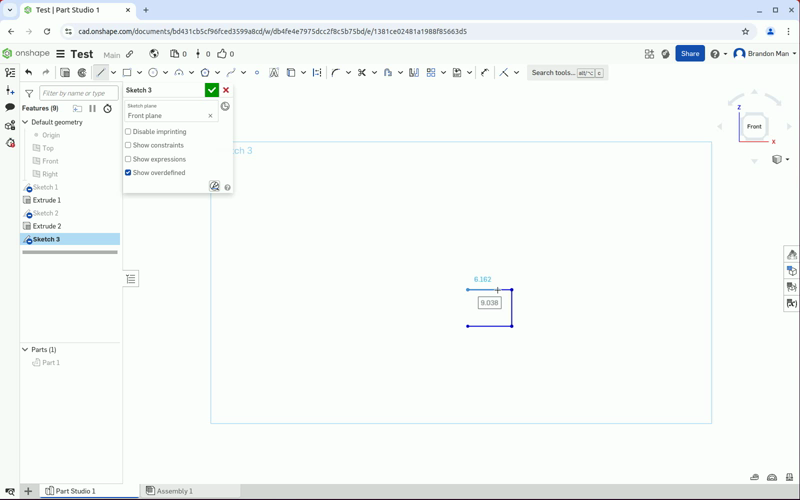
mouse_move(467, 326)
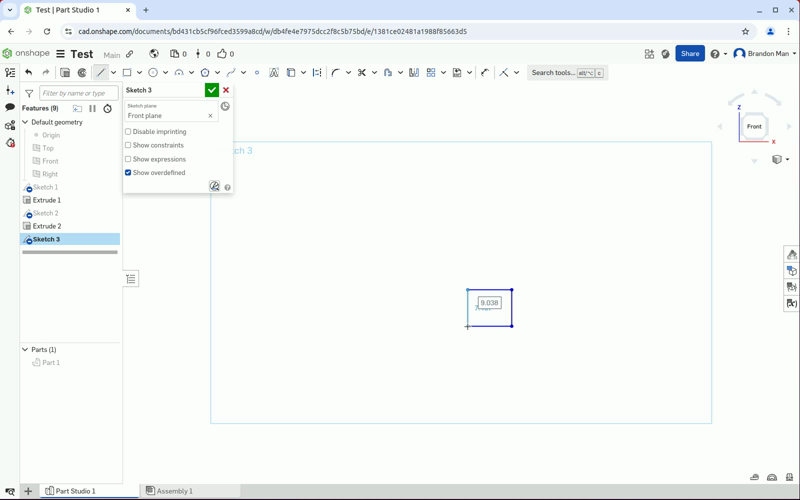
key_up(shift)
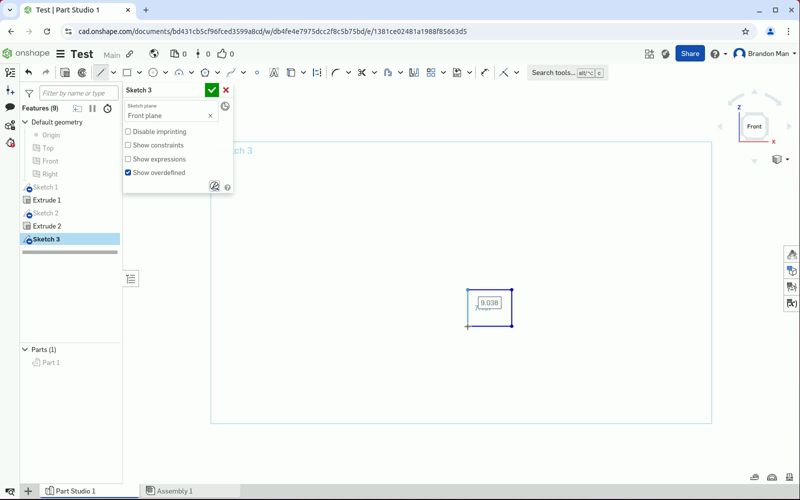
click(467, 326)
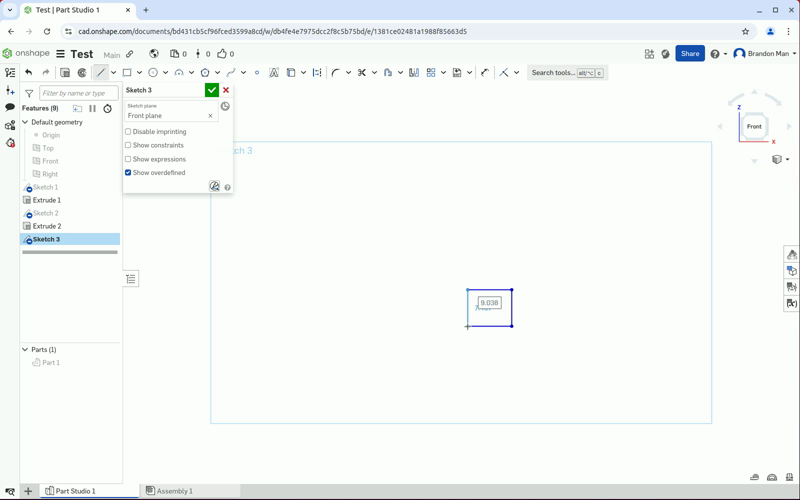
key(esc)
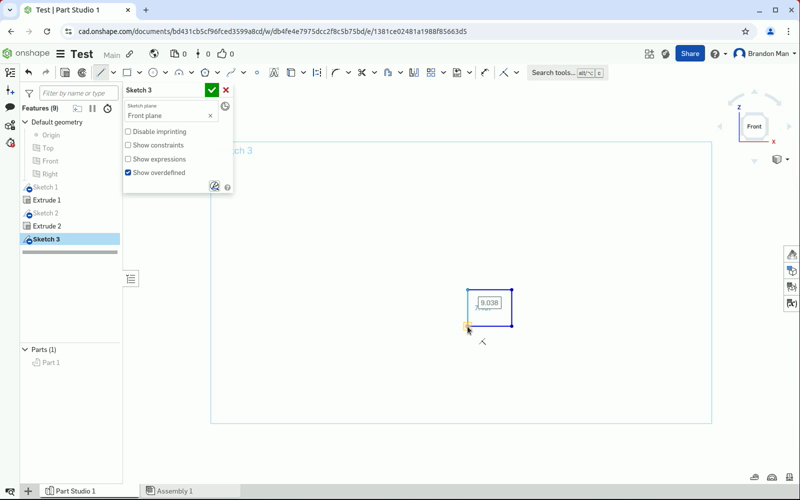
mouse_move(484, 320)
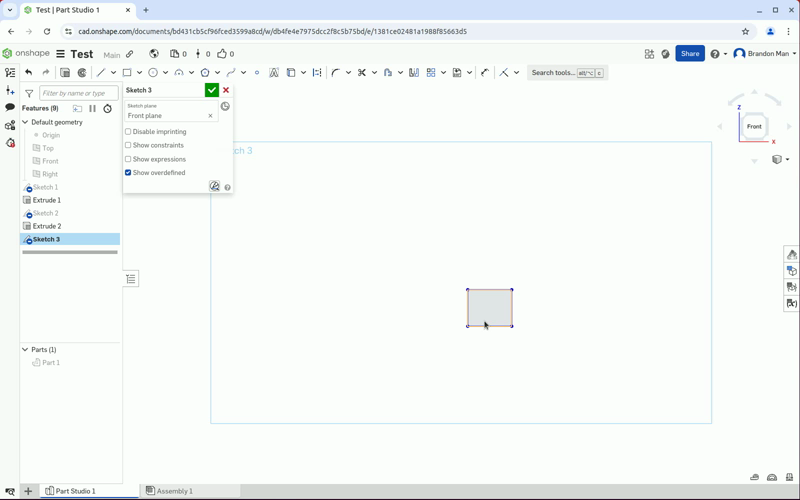
scroll(6)
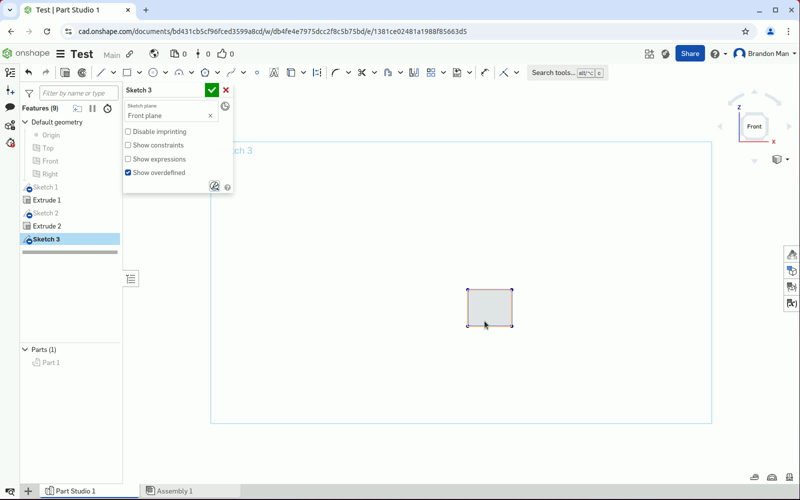
scroll(6)
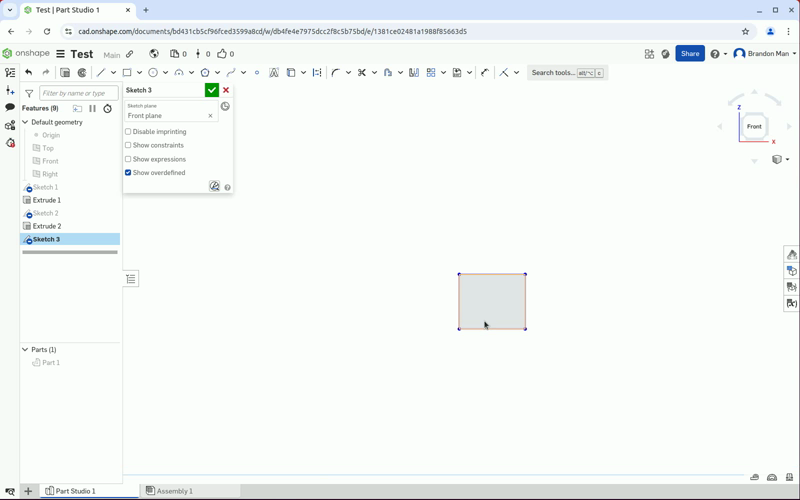
scroll(6)
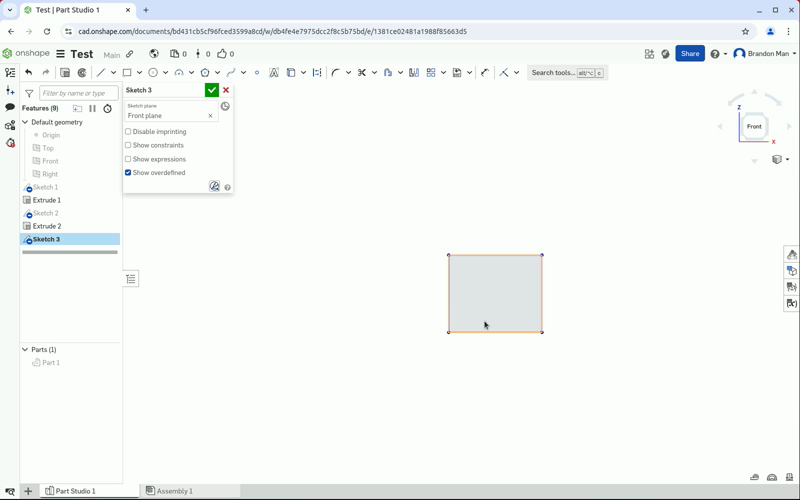
scroll(6)
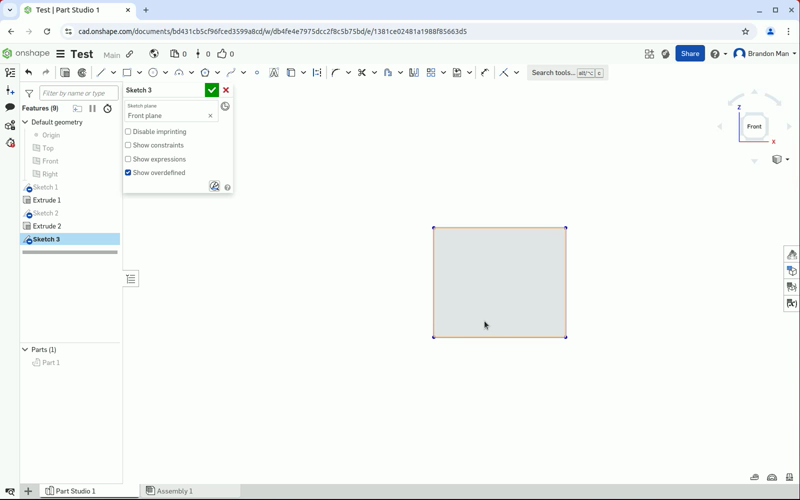
scroll(6)
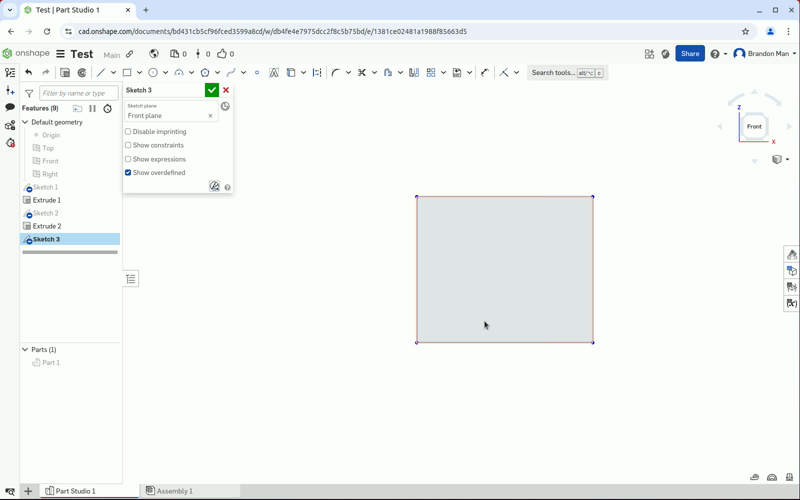
scroll(6)
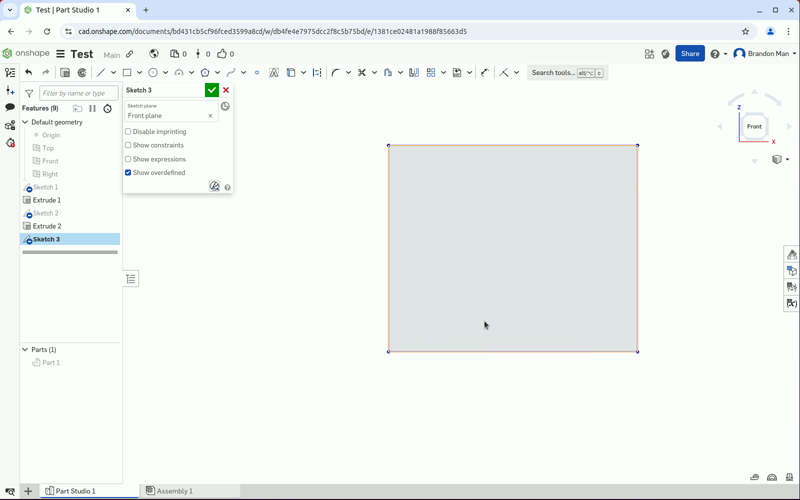
scroll(6)
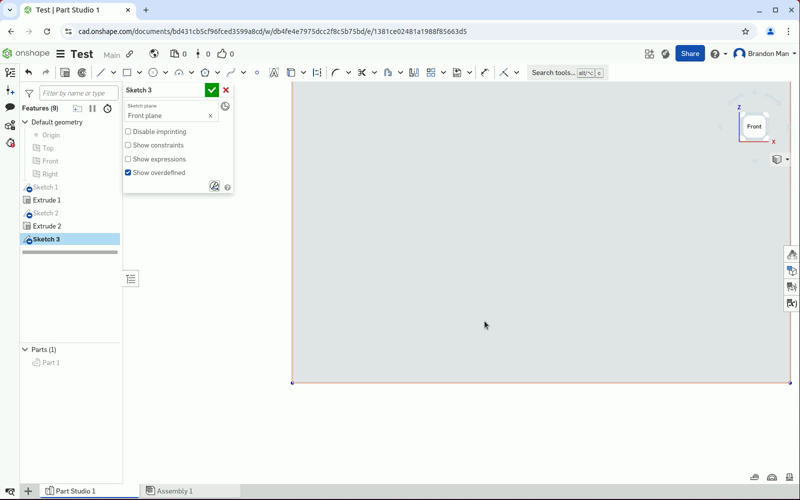
click(484, 320)
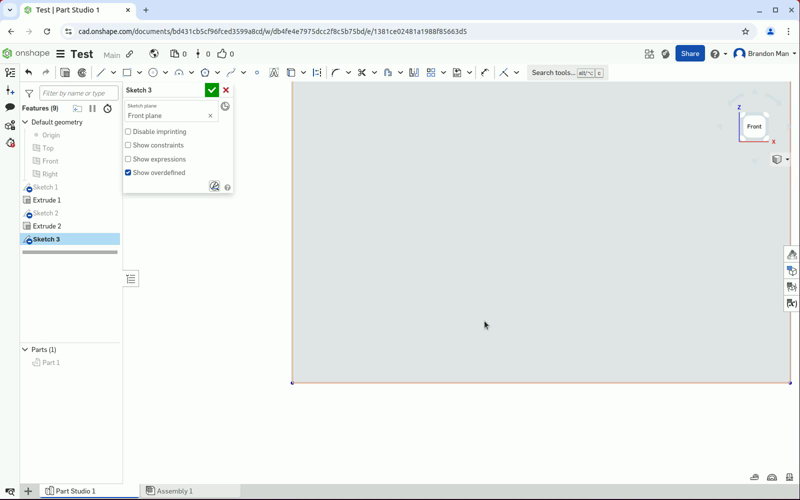
scroll(-6)
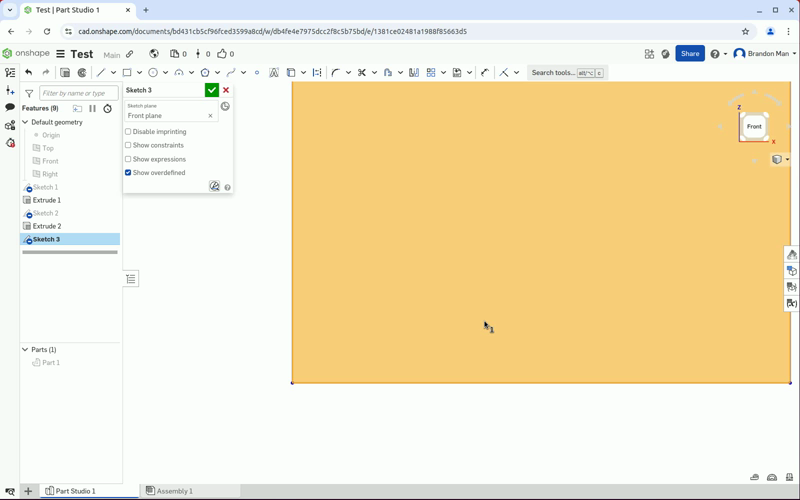
scroll(-6)
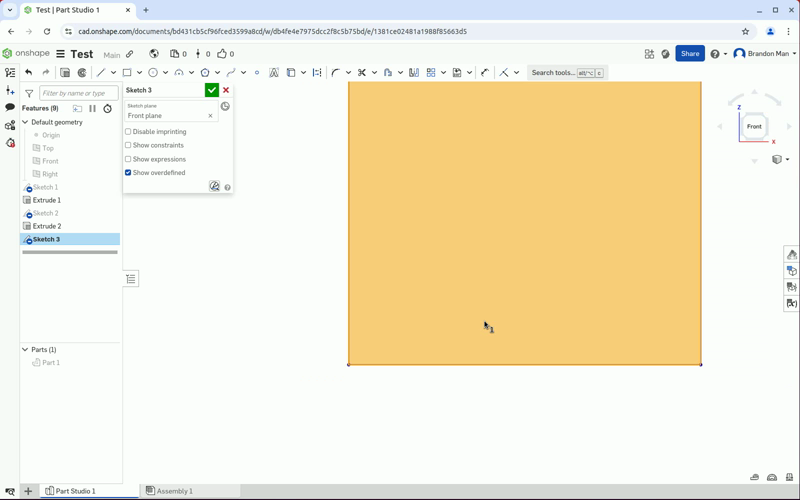
scroll(-6)
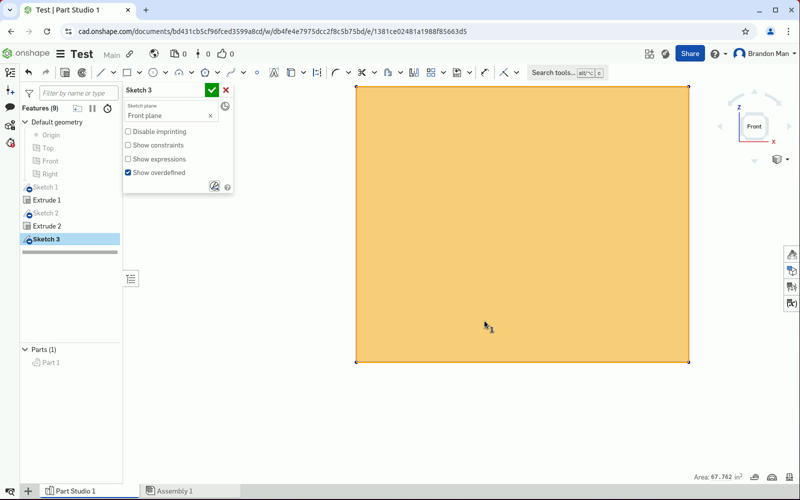
scroll(-6)
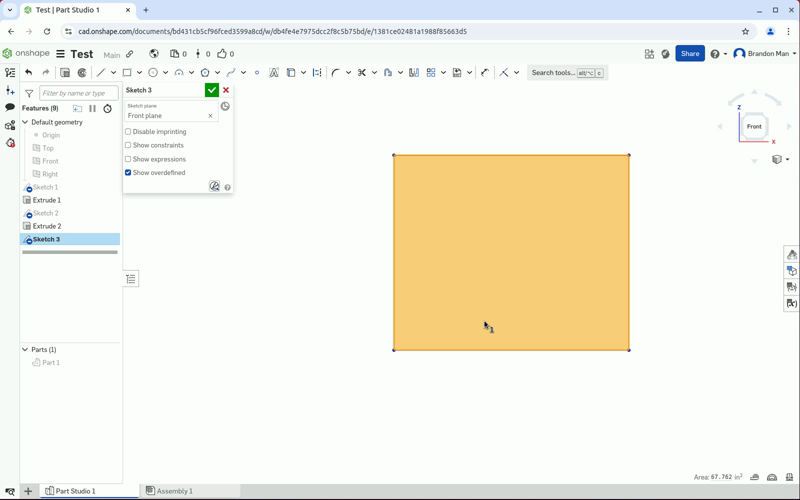
scroll(-6)
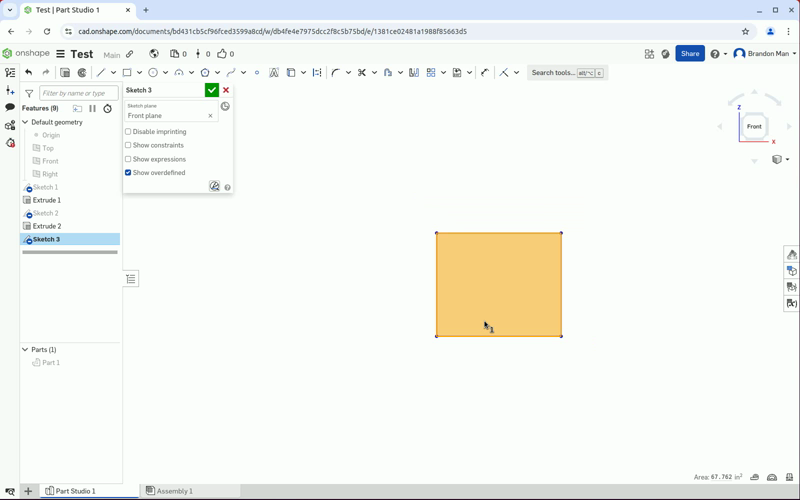
scroll(-6)
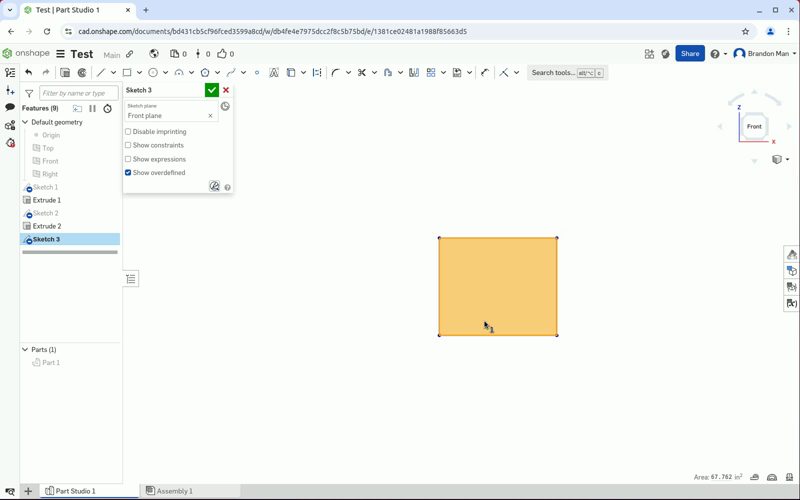
scroll(-6)
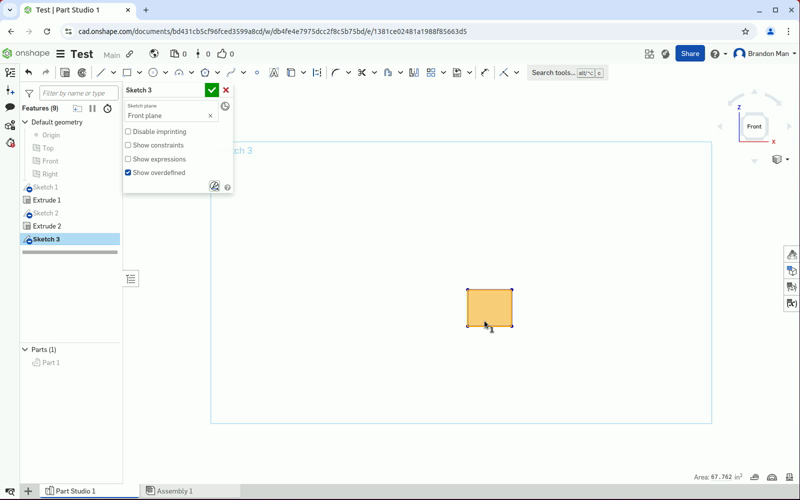
mouse_move(73, 352)
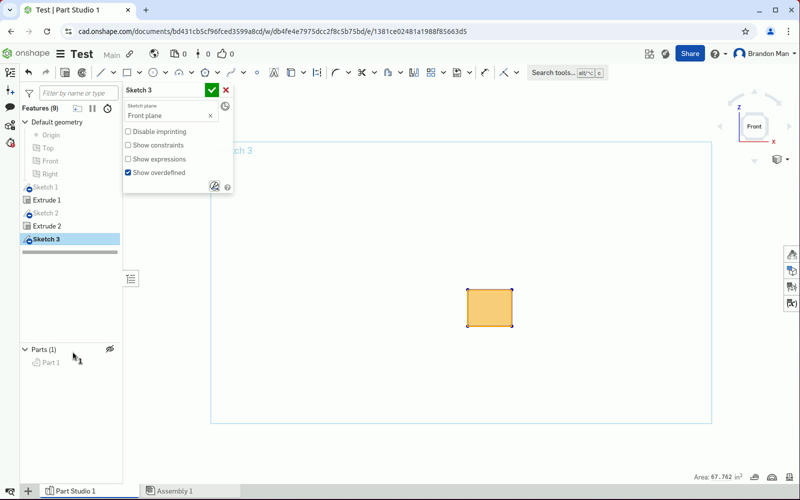
key(shift+y)
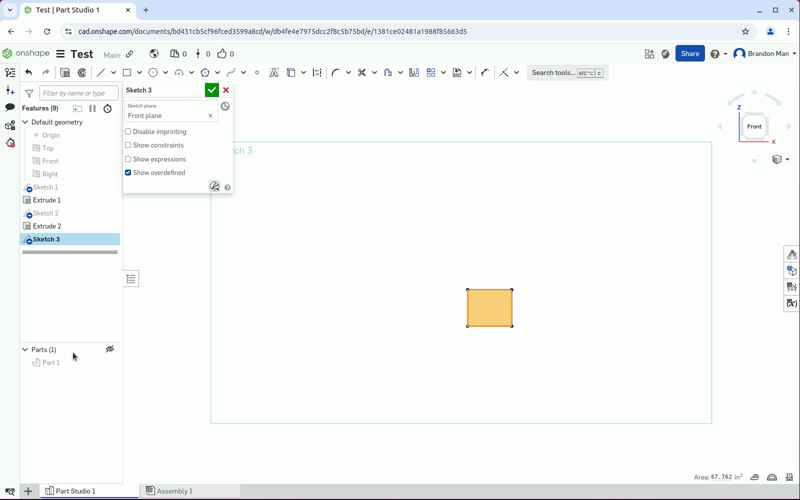
key(shift+e)
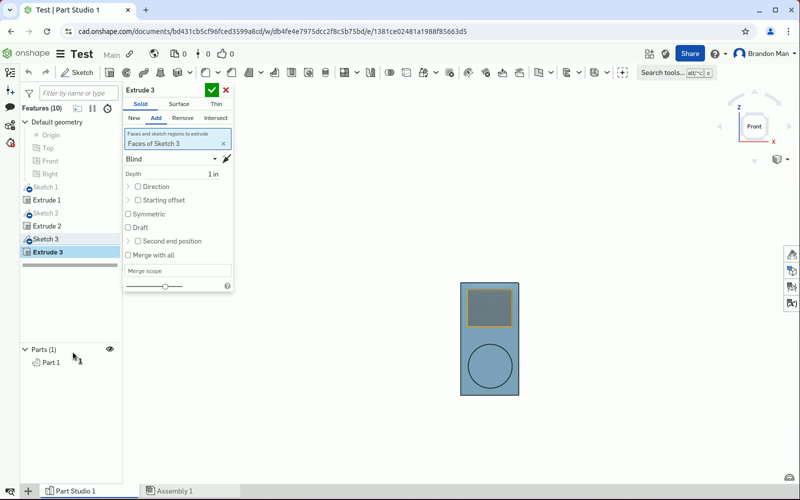
mouse_move(143, 106)
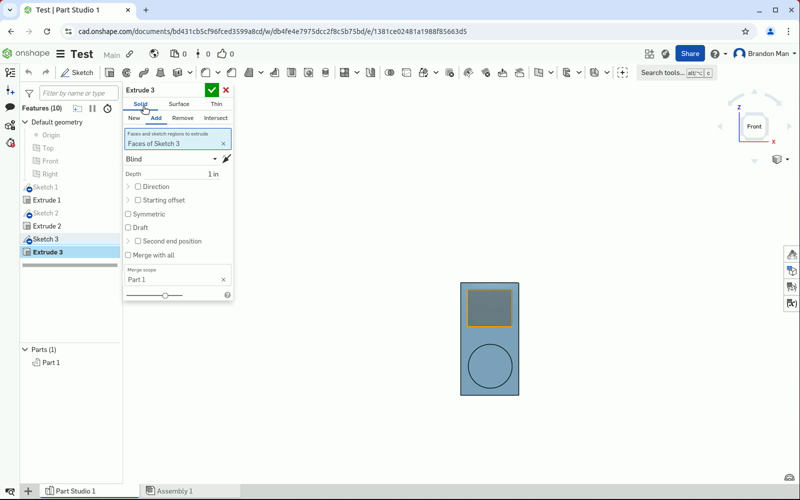
click(143, 106)
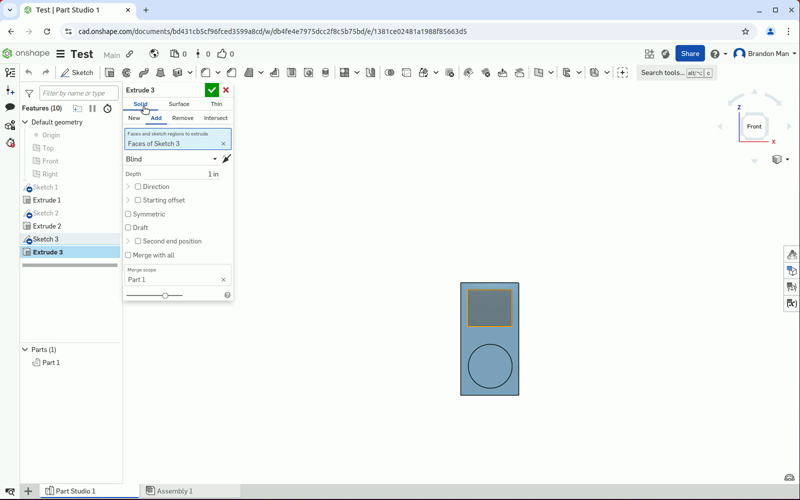
mouse_move(186, 120)
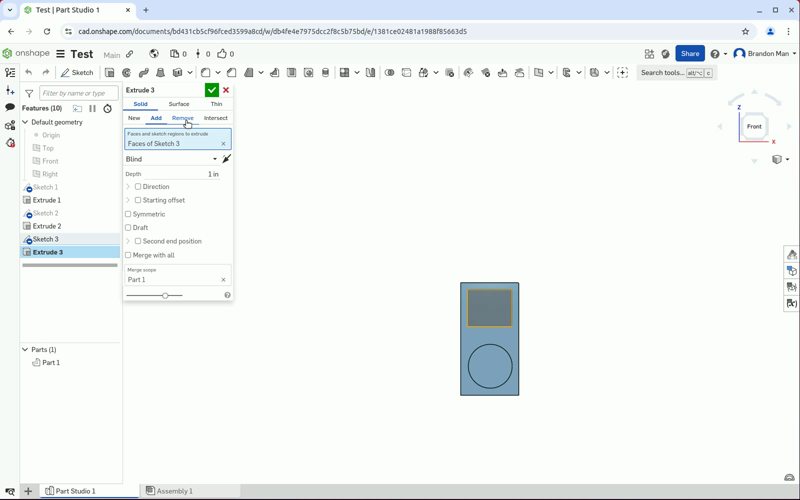
click(186, 120)
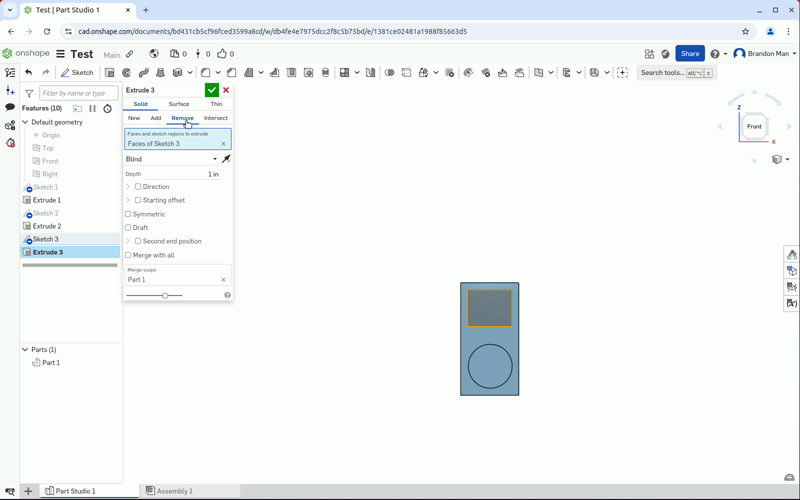
key(tab, 4)
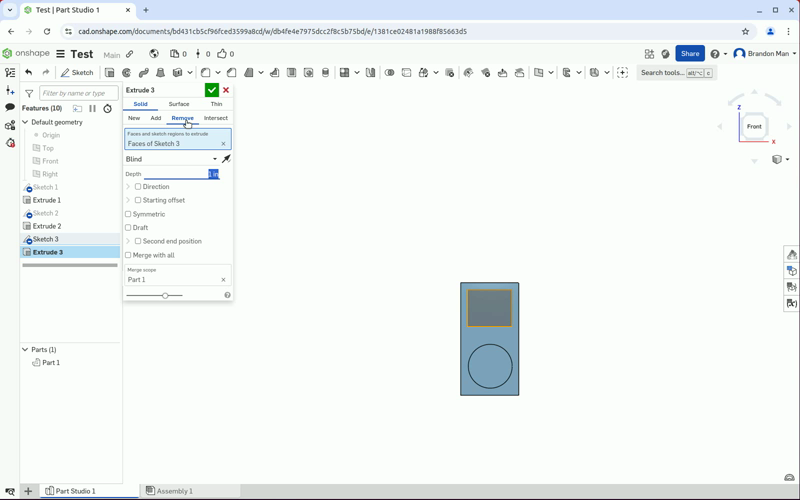
text(1.444)
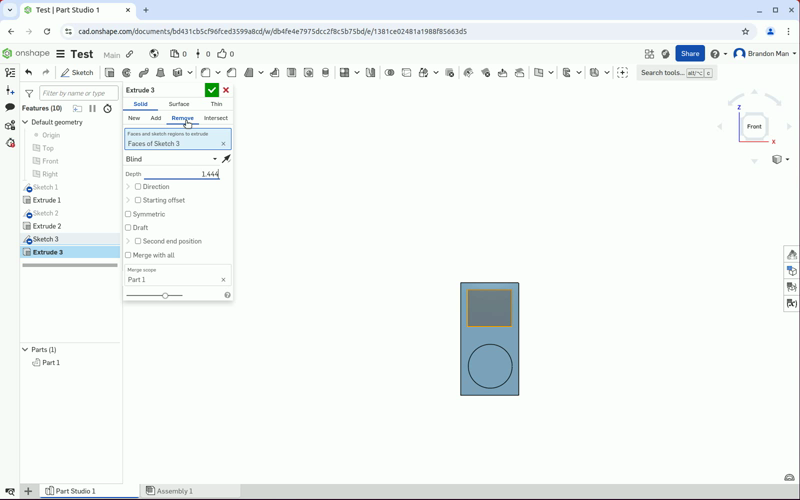
key(tab, 6)
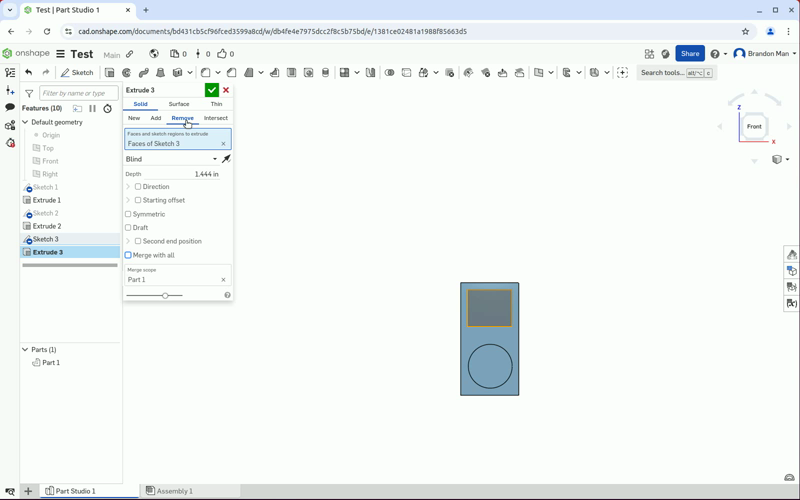
key(space)
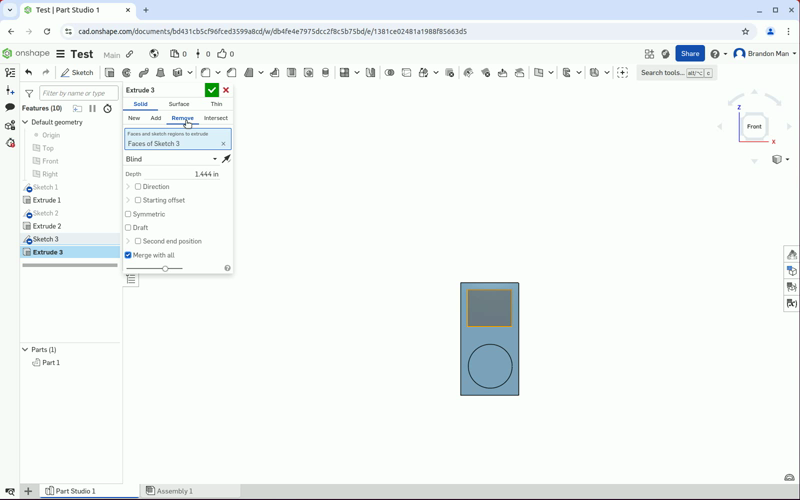
key(enter)
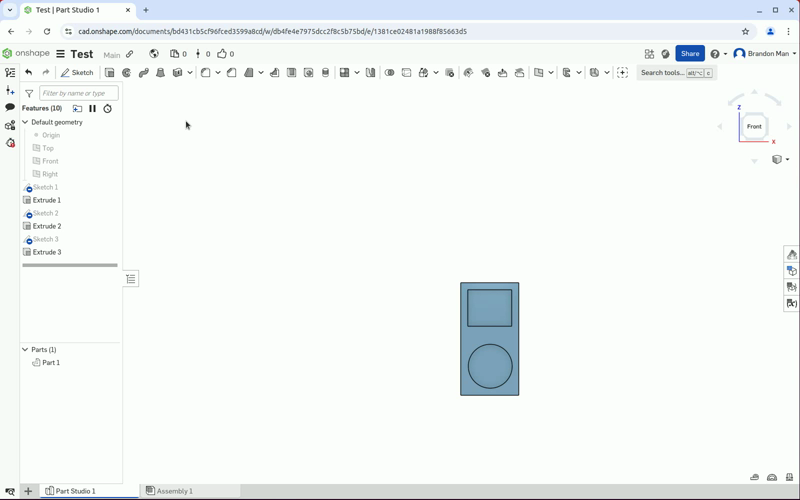
key(shift+h)
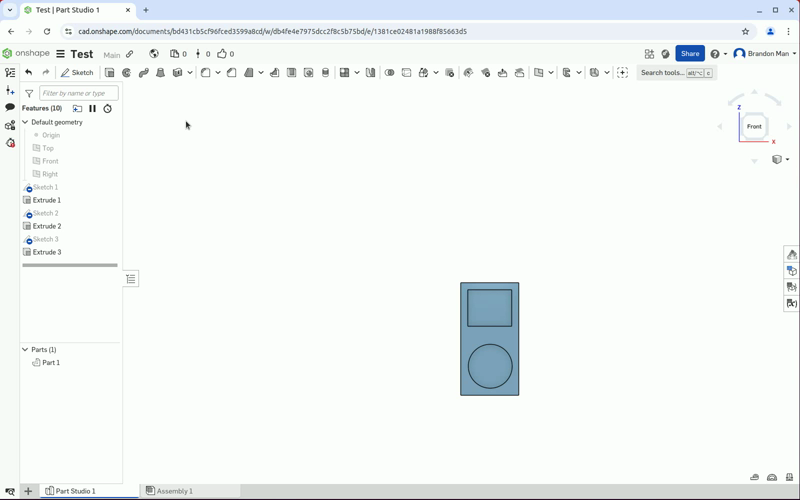
key(shift+h)
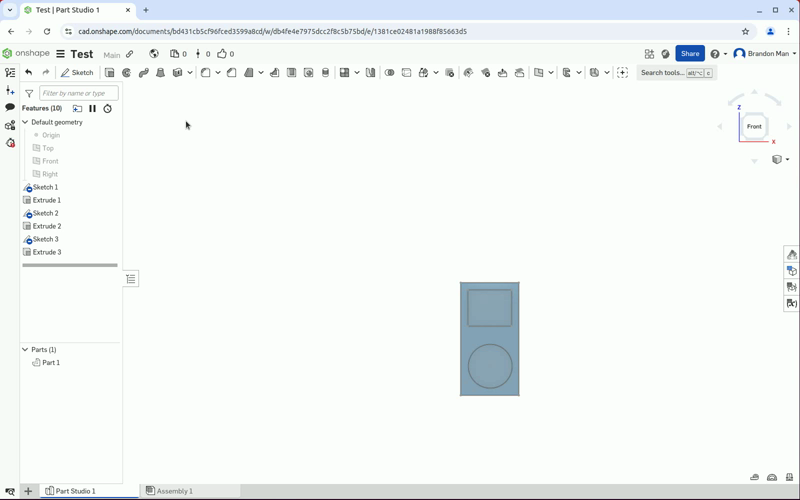
key(shift+7)
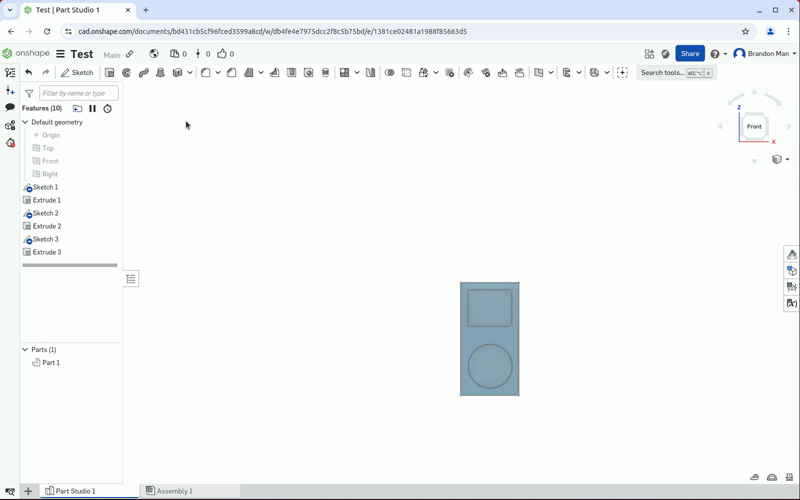
key(left, 2)
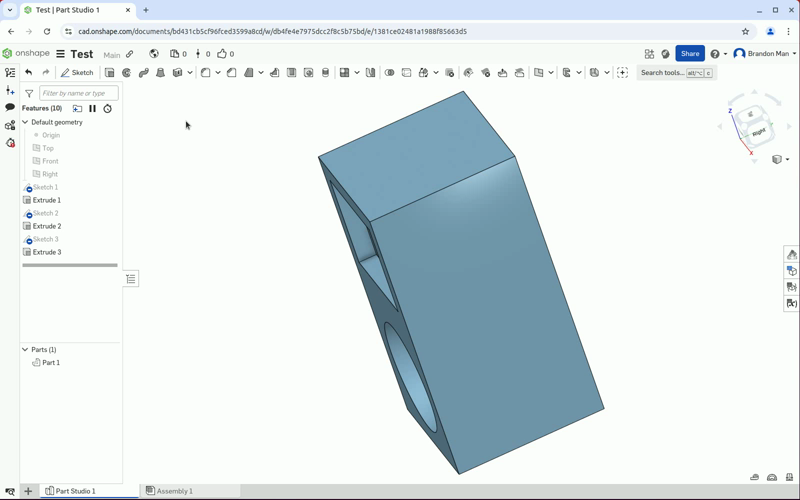
key(down, 2)
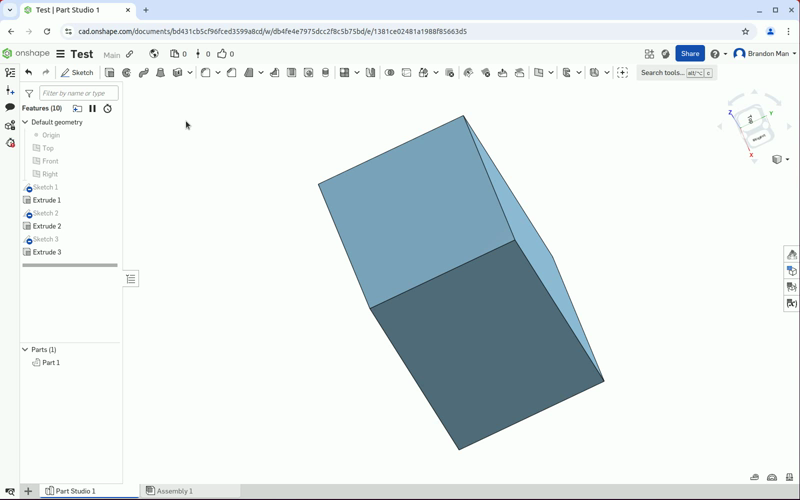
key(up, 2)
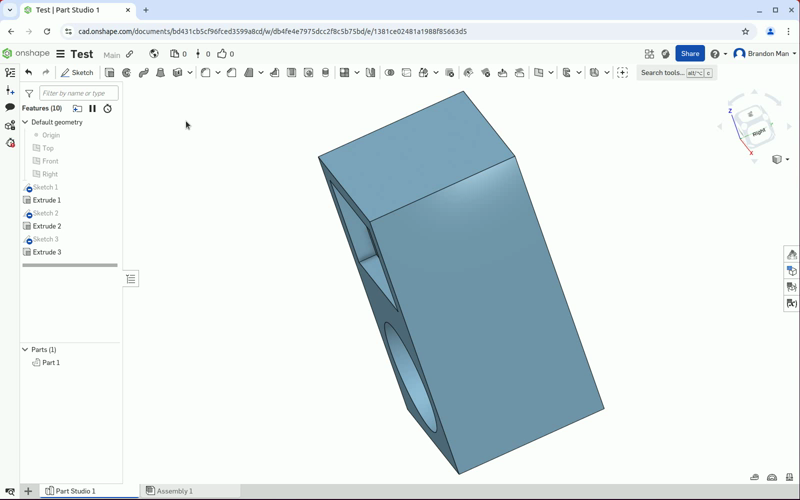
key(right, 2)
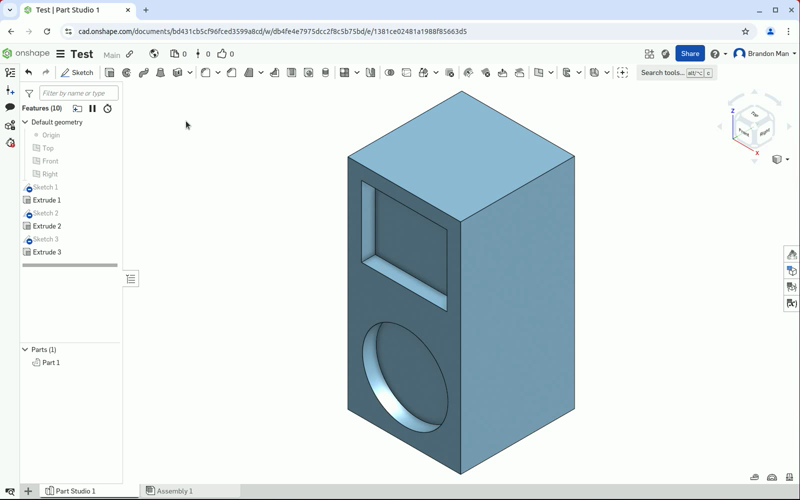
mouse_move(73, 189)
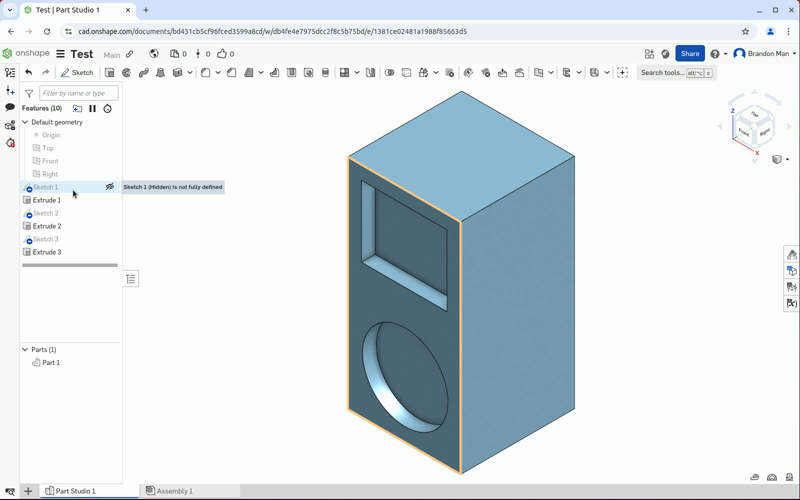
click(73, 189)